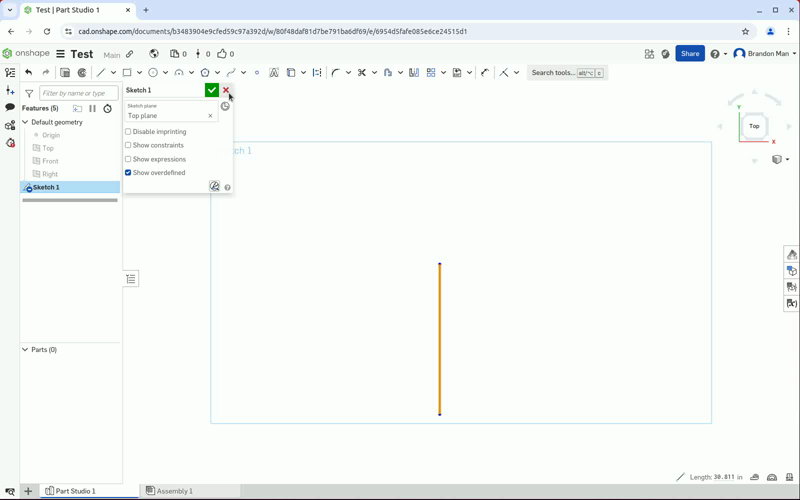
key(shift+h)
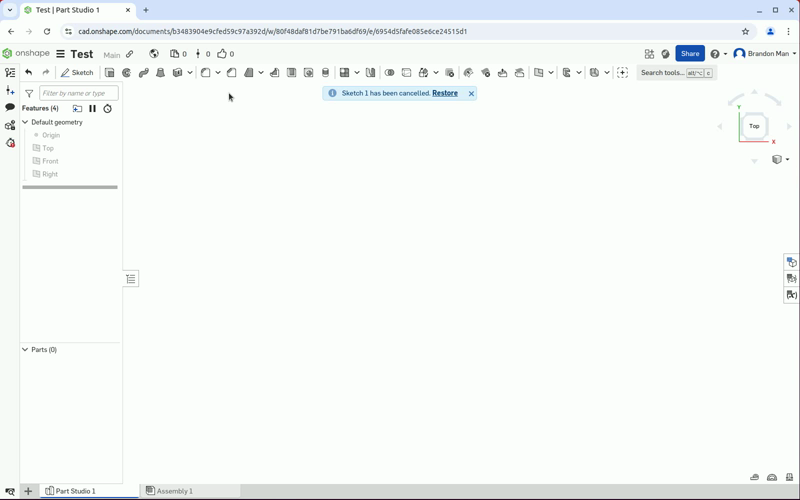
mouse_move(73, 352)
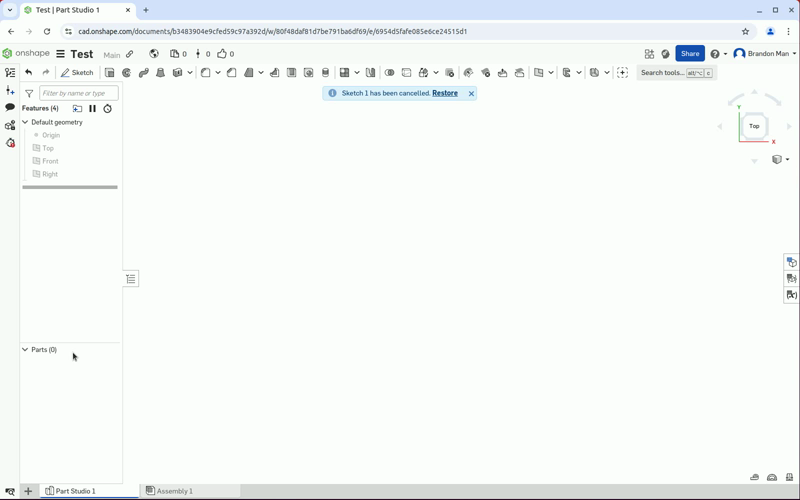
key(y)
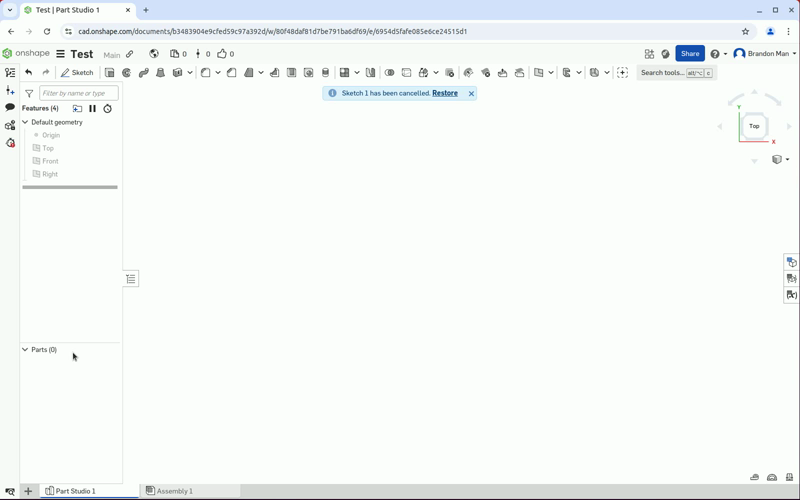
key(shift+p)
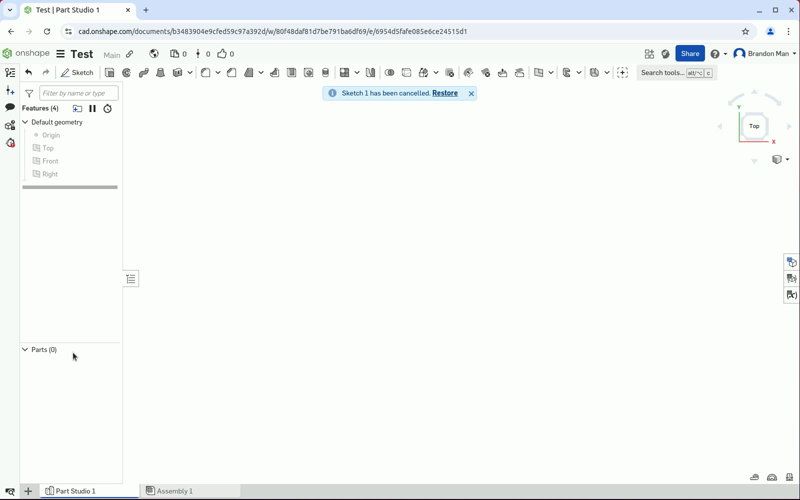
key(space)
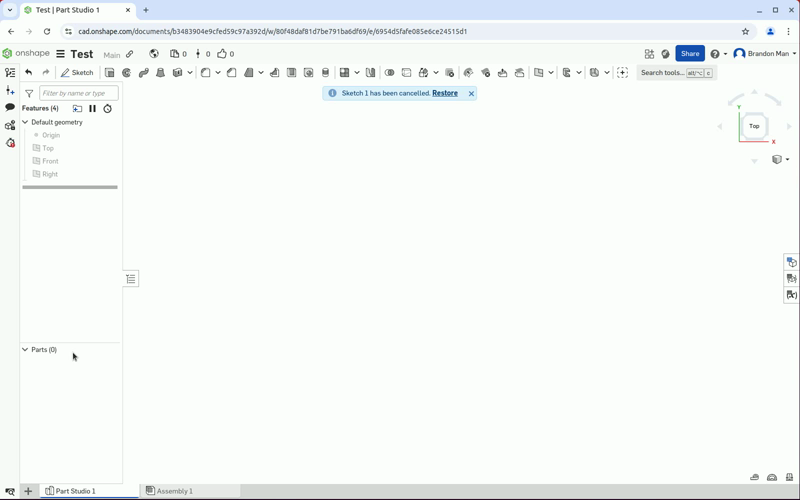
key_down(shift)
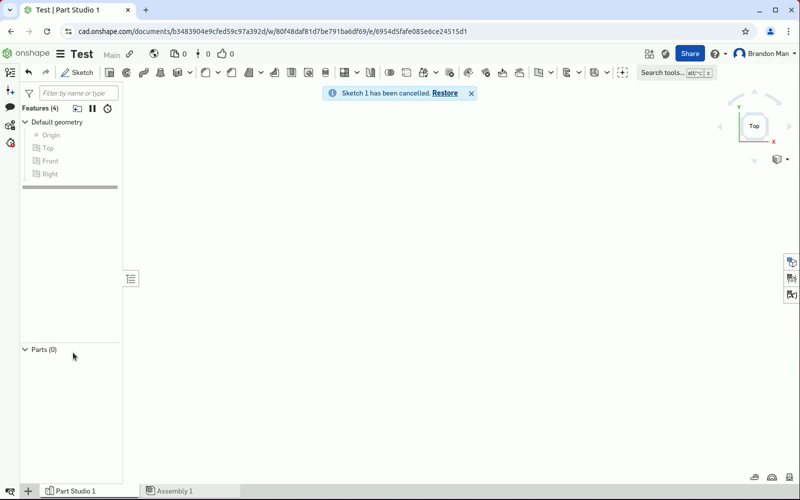
key(up)
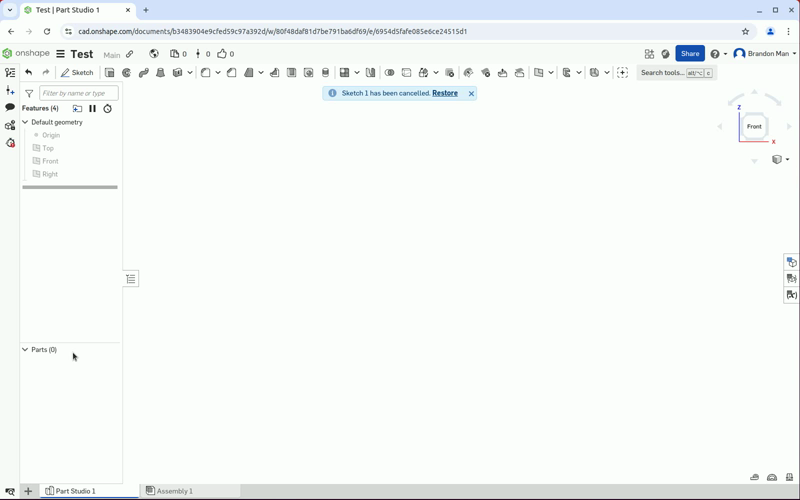
key_up(shift)
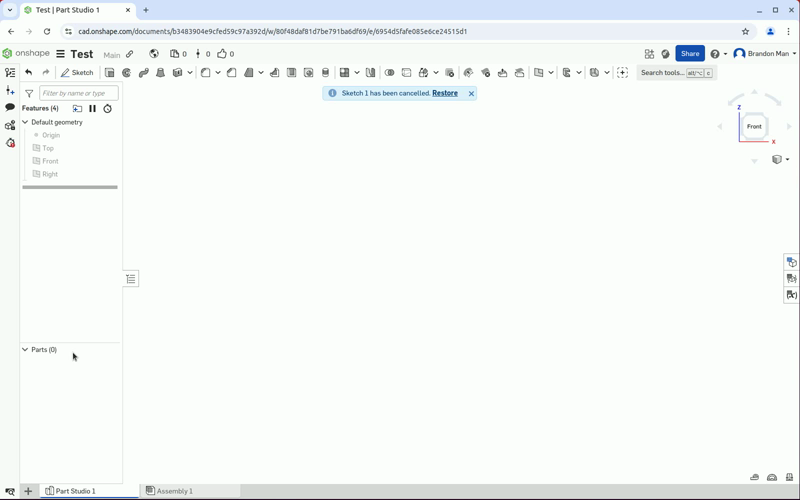
mouse_move(73, 352)
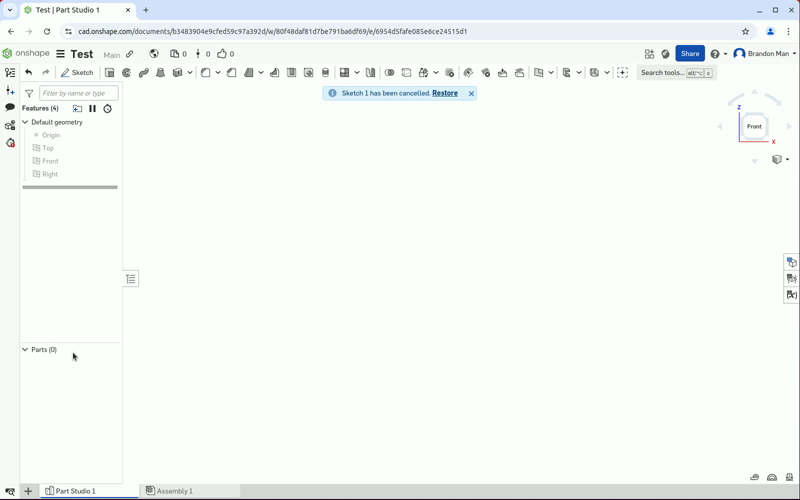
key(shift+y)
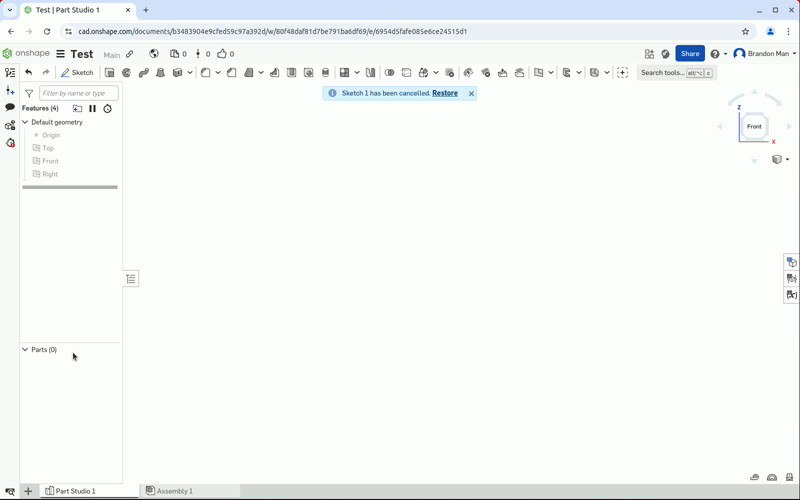
key(shift+s)
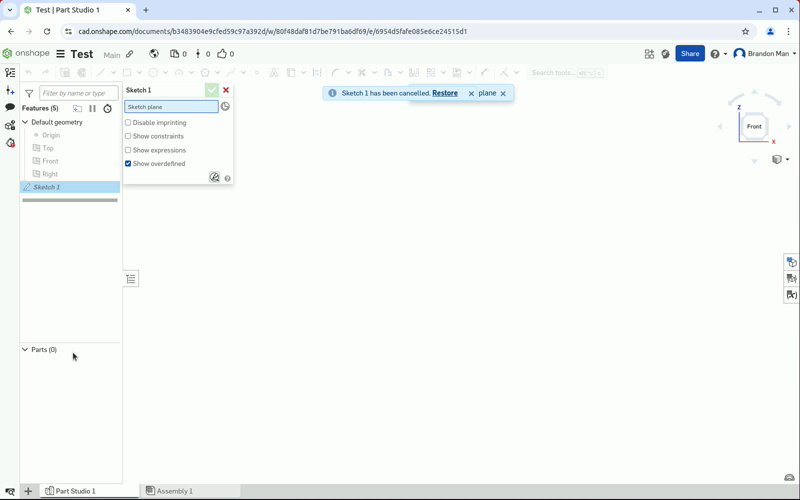
mouse_move(73, 163)
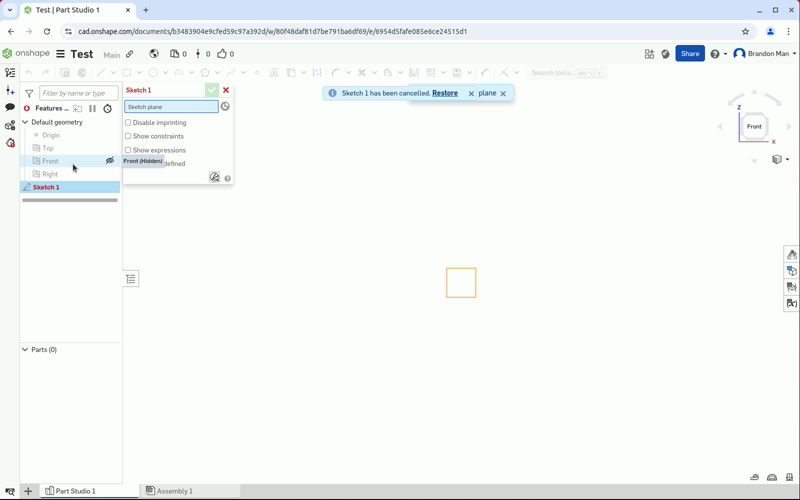
click(73, 163)
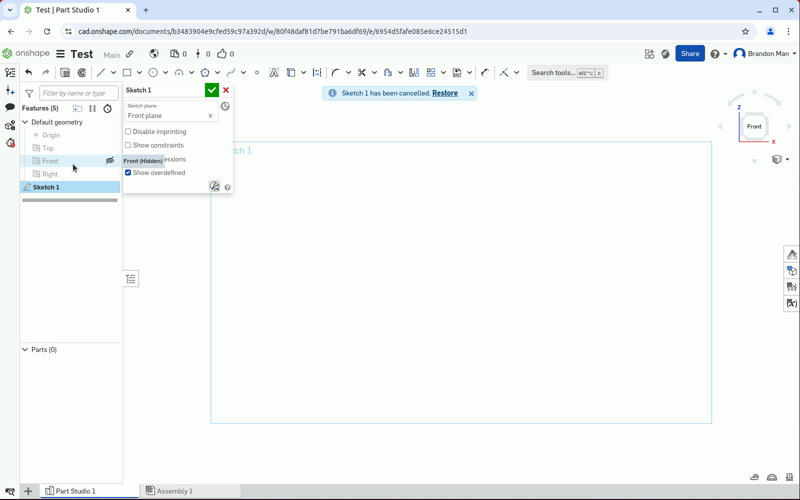
mouse_move(73, 352)
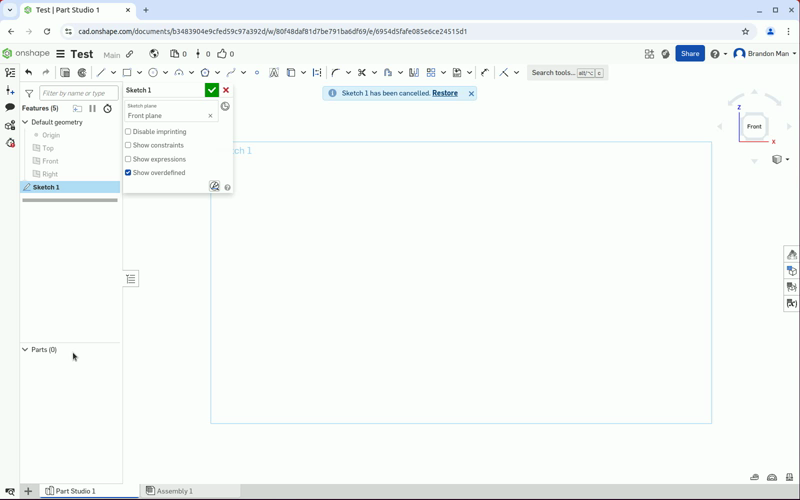
key(y)
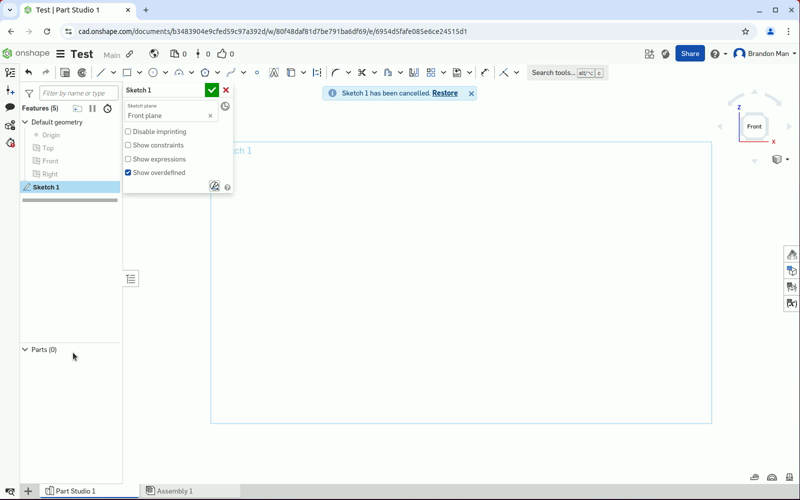
key(l)
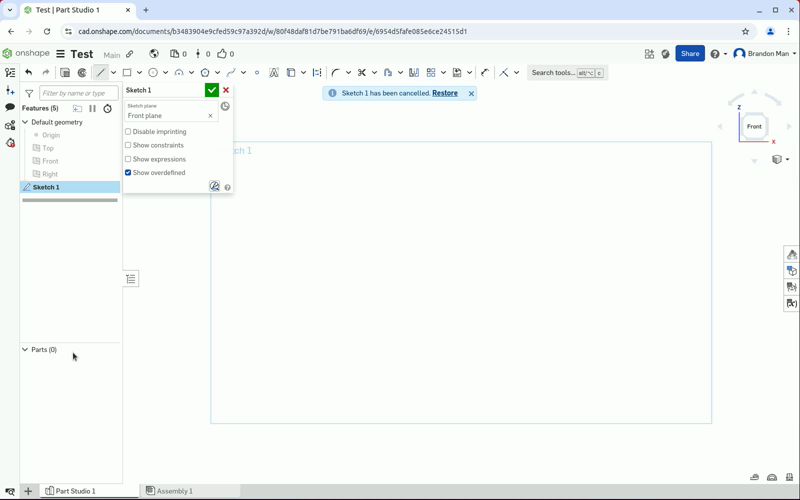
key_down(shift)
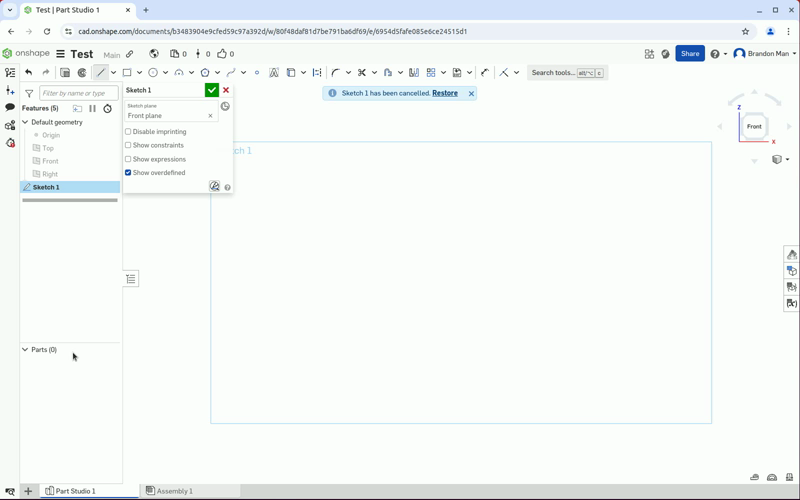
mouse_move(460, 282)
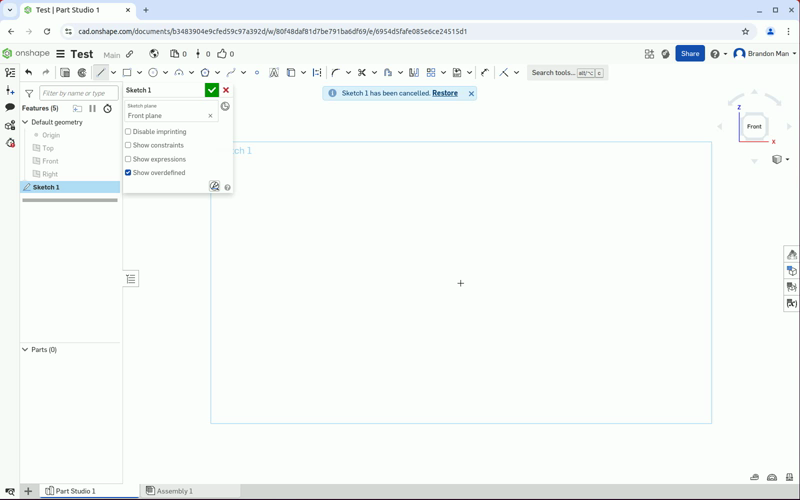
click(460, 282)
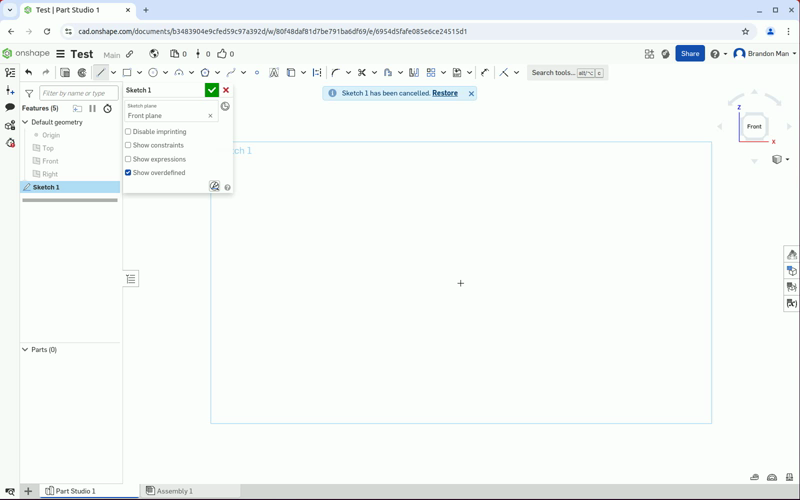
key_up(shift)
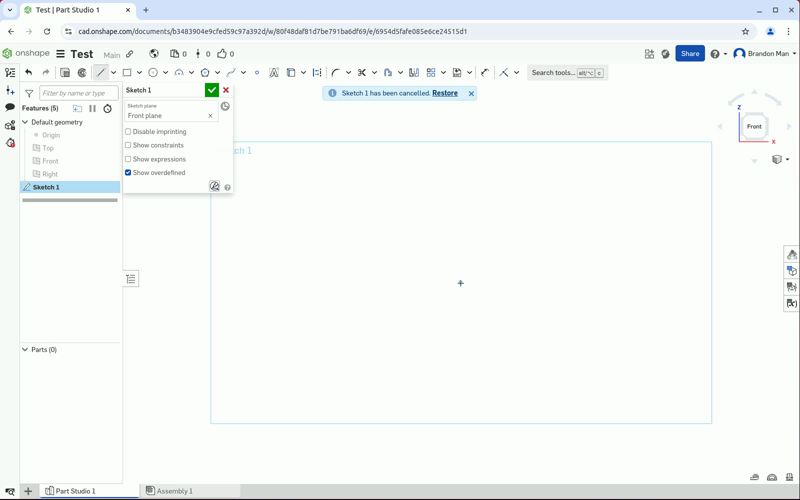
key_down(shift)
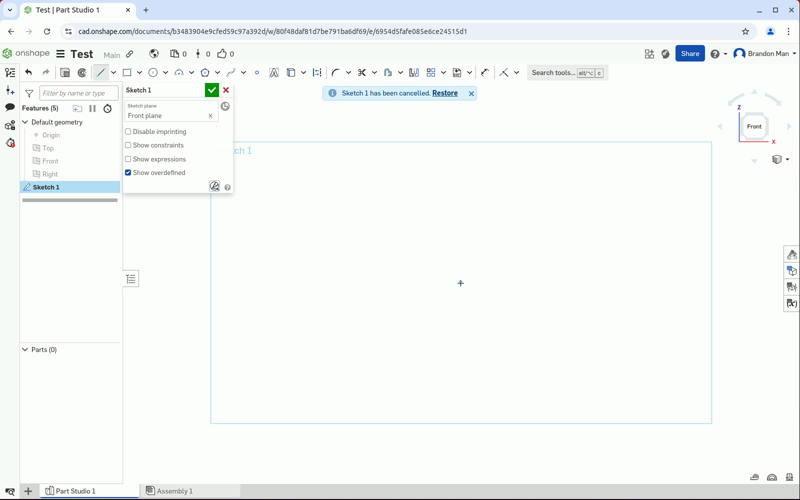
mouse_move(566, 282)
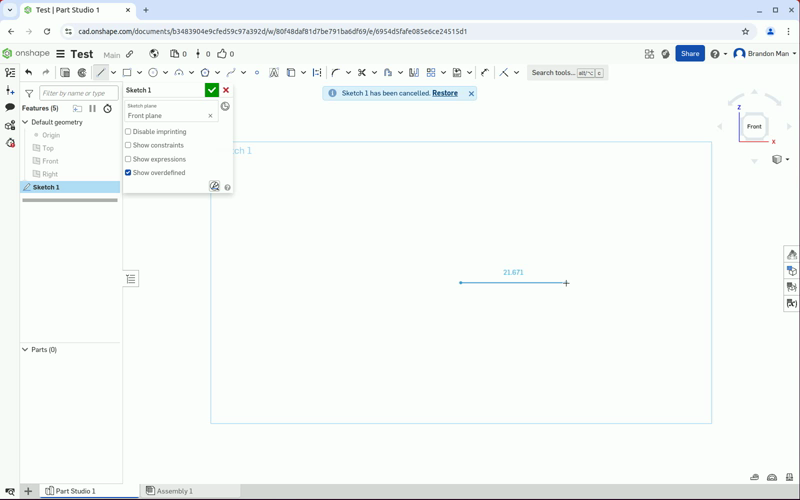
click(566, 282)
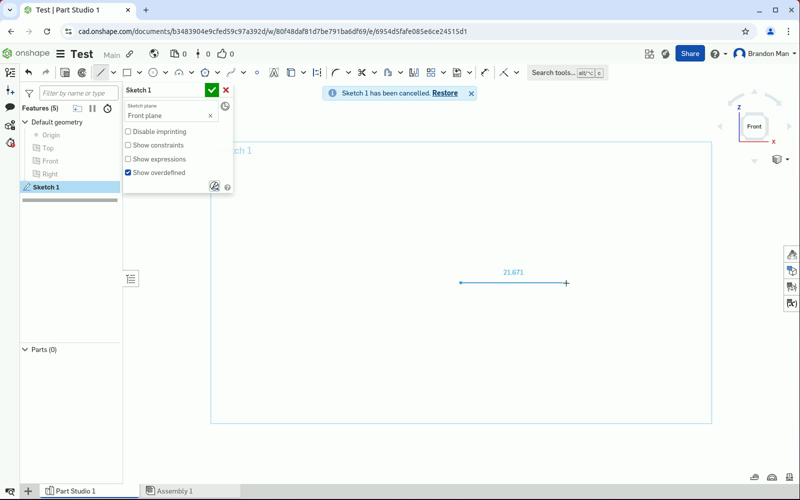
key_up(shift)
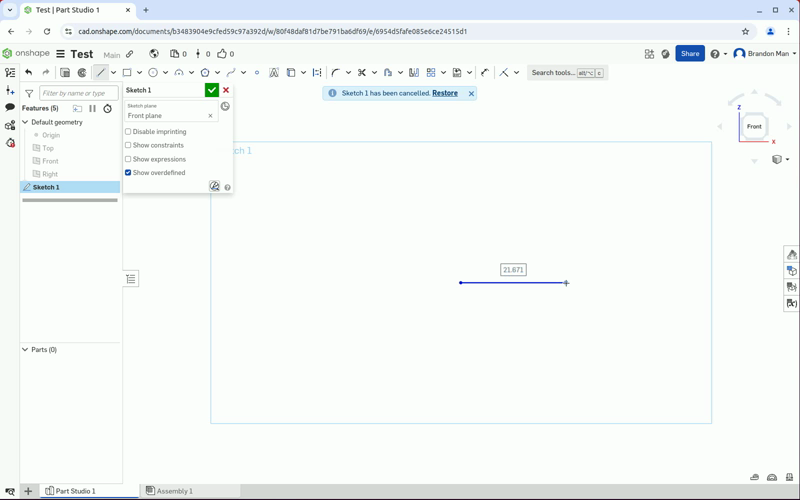
key_down(shift)
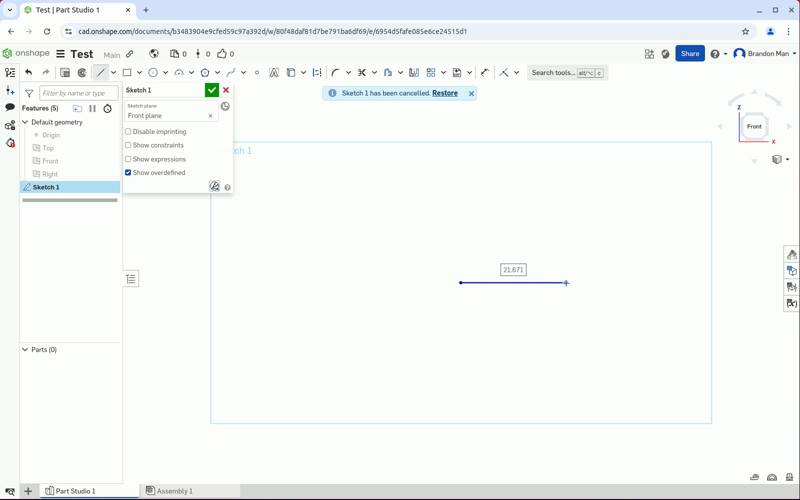
mouse_move(566, 170)
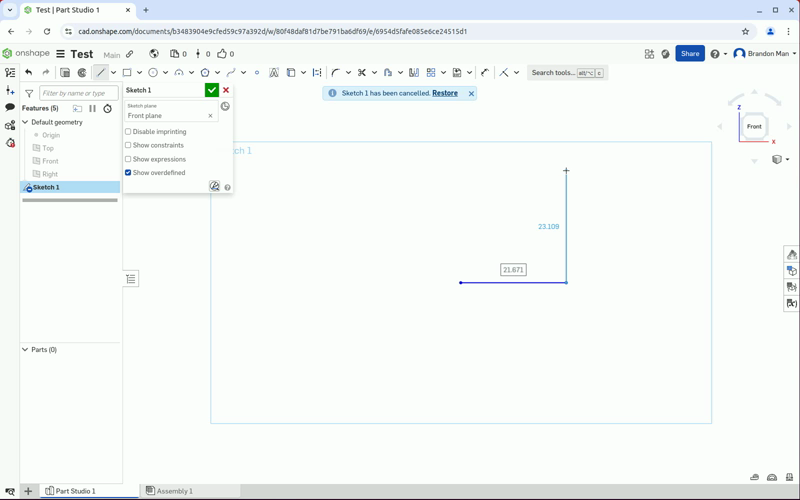
click(566, 170)
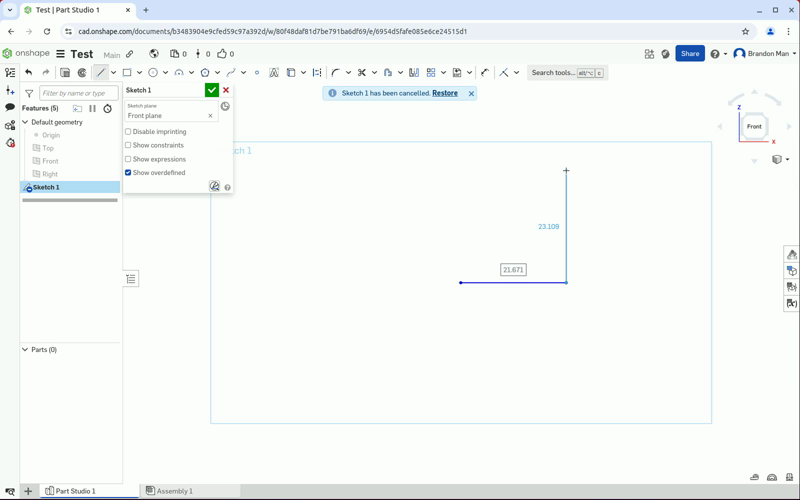
key_up(shift)
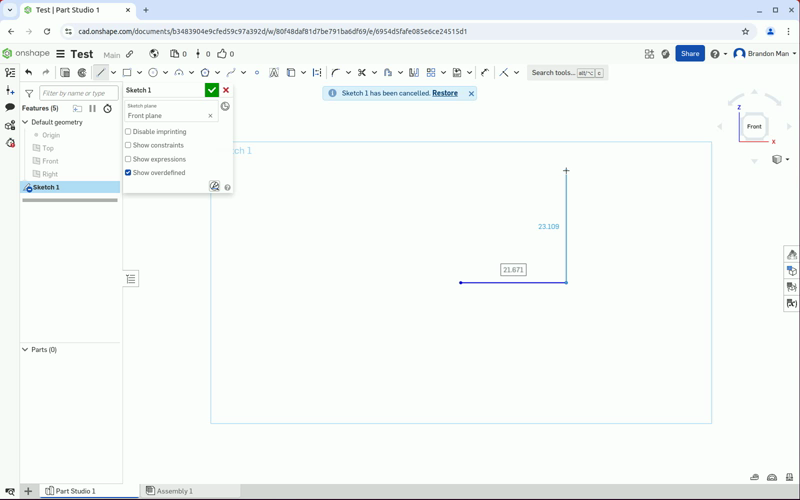
key_down(shift)
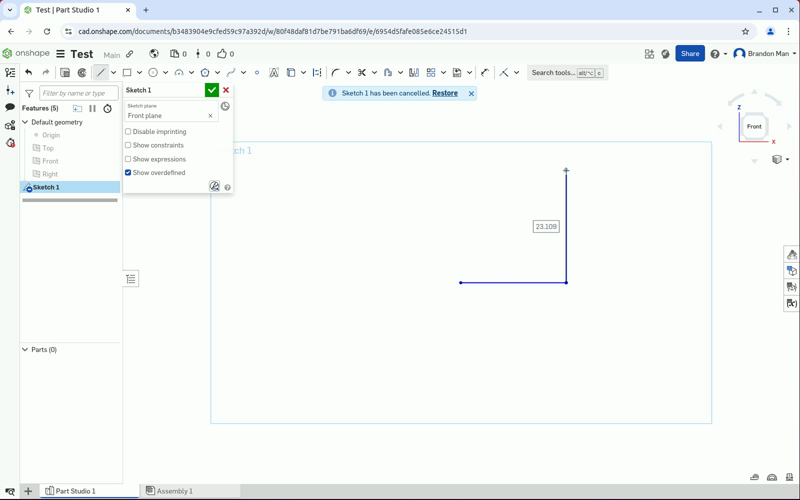
mouse_move(460, 170)
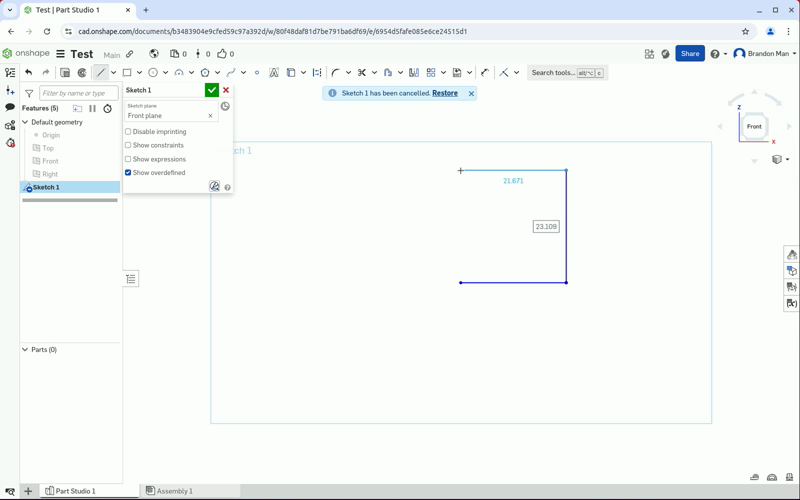
click(460, 170)
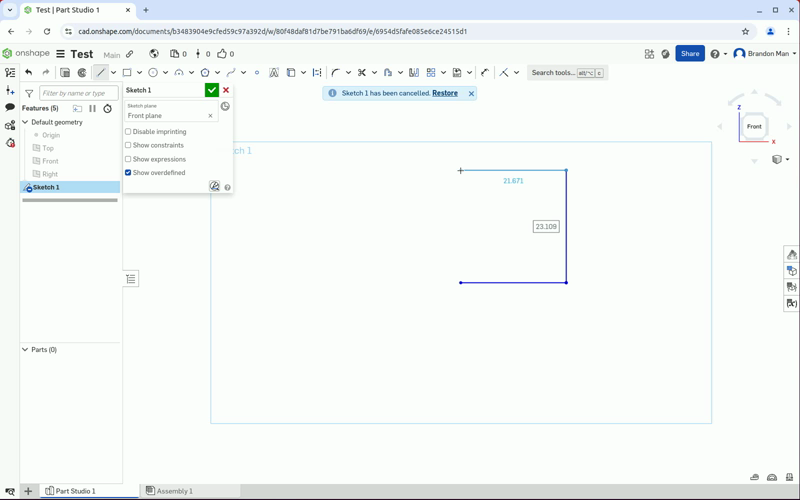
key_up(shift)
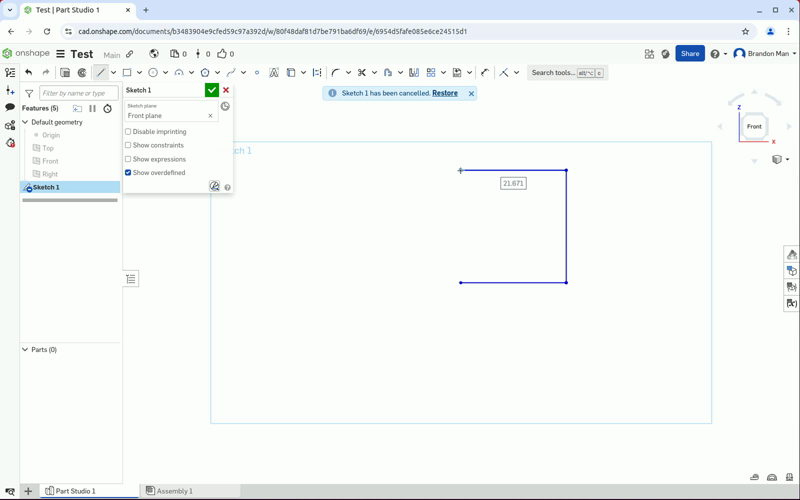
key_down(shift)
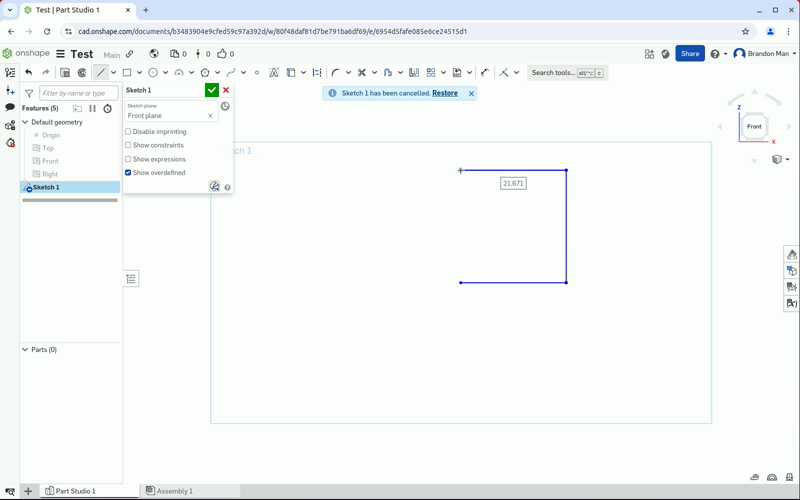
mouse_move(460, 282)
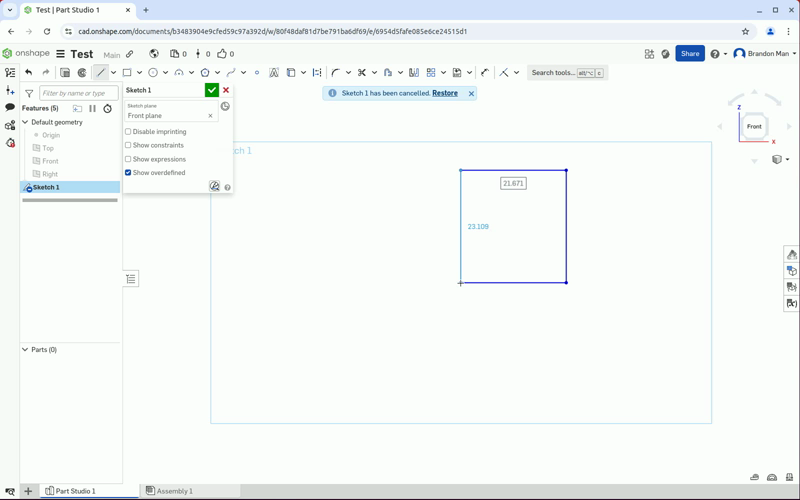
key_up(shift)
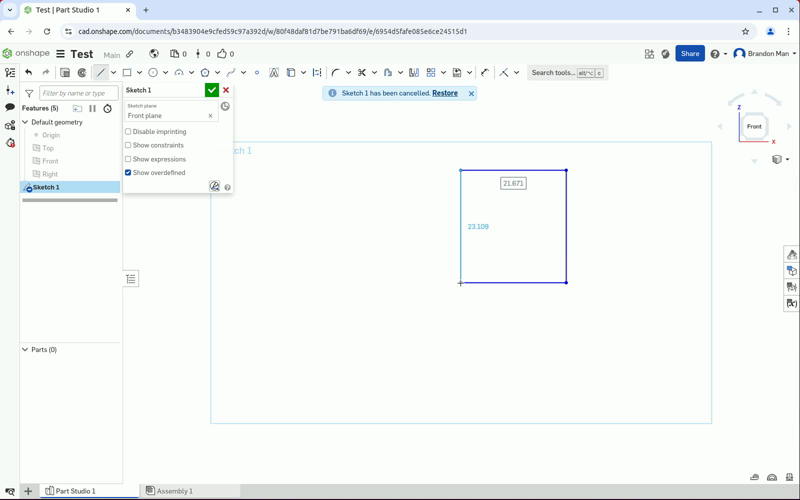
click(460, 282)
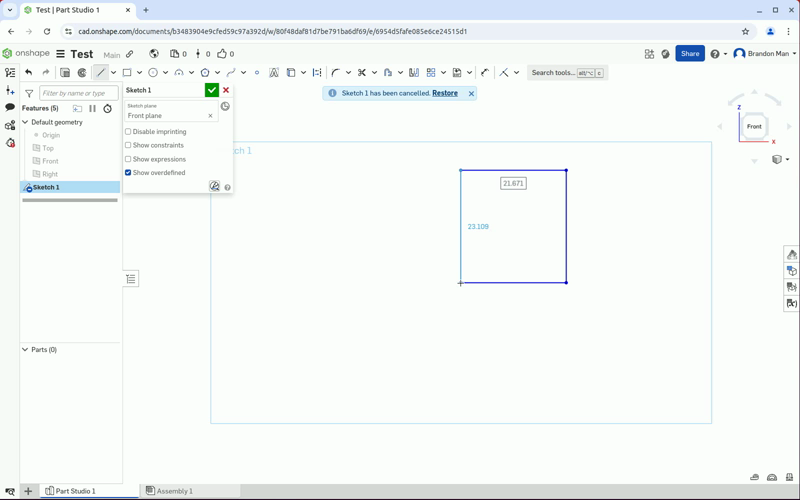
key(esc)
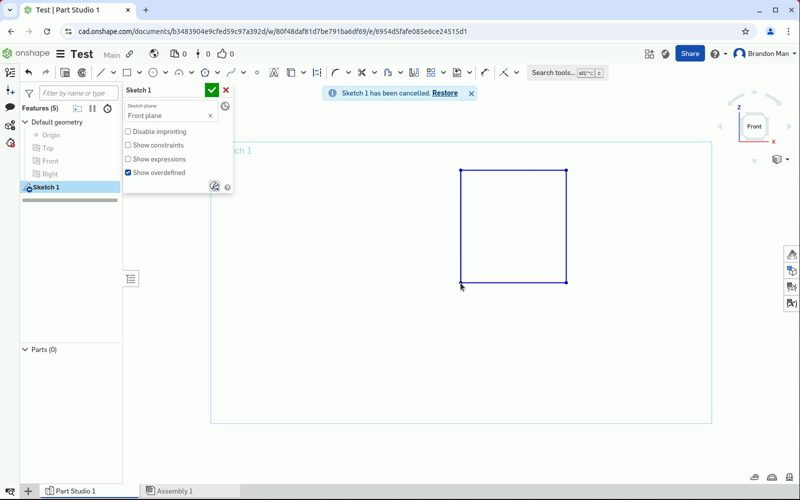
mouse_move(545, 187)
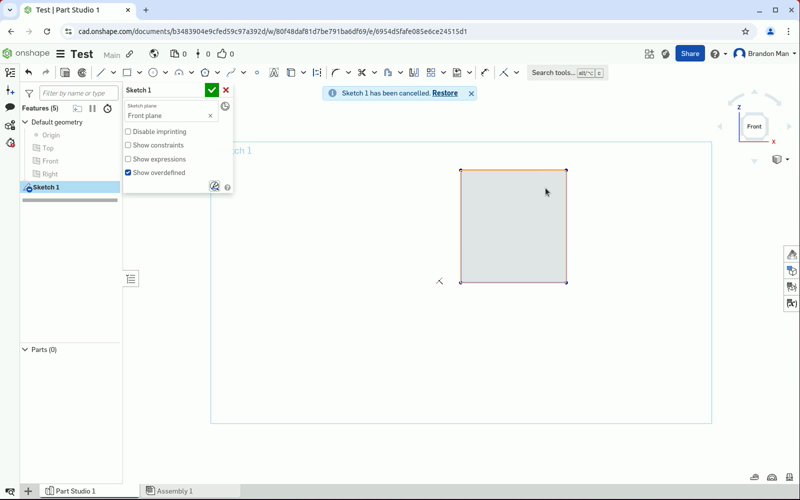
click(545, 187)
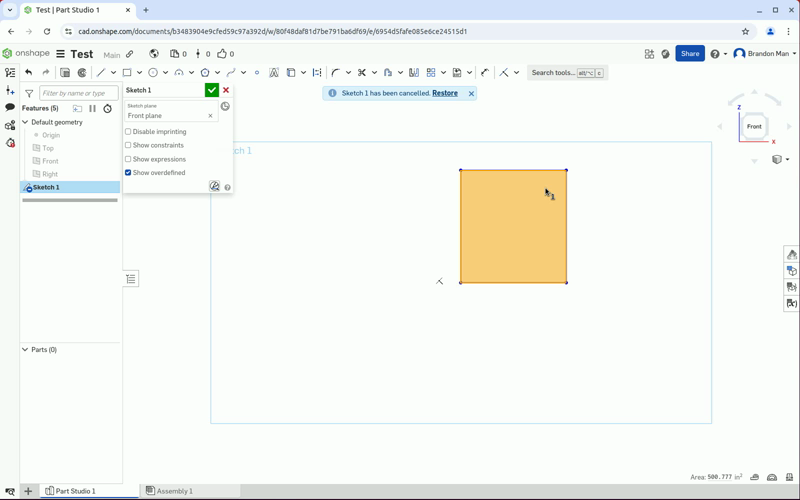
mouse_move(73, 352)
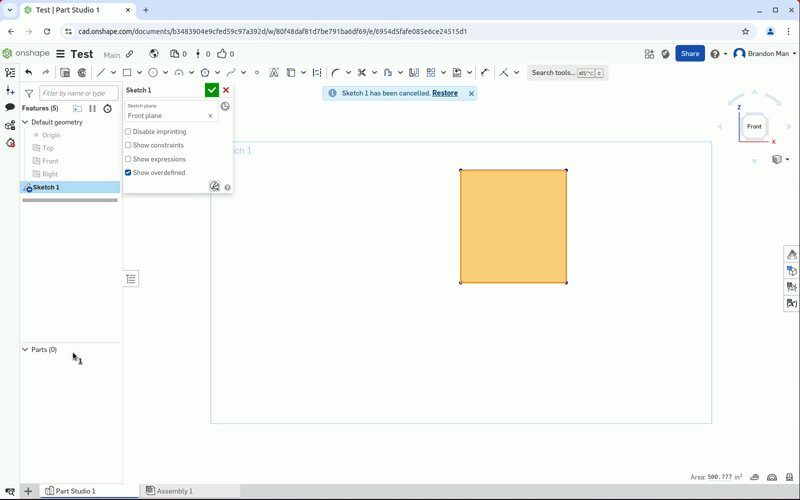
key(shift+y)
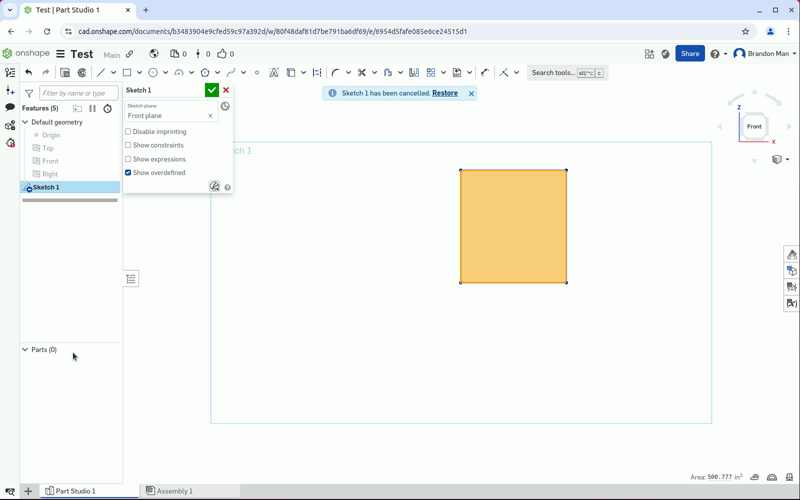
key(shift+e)
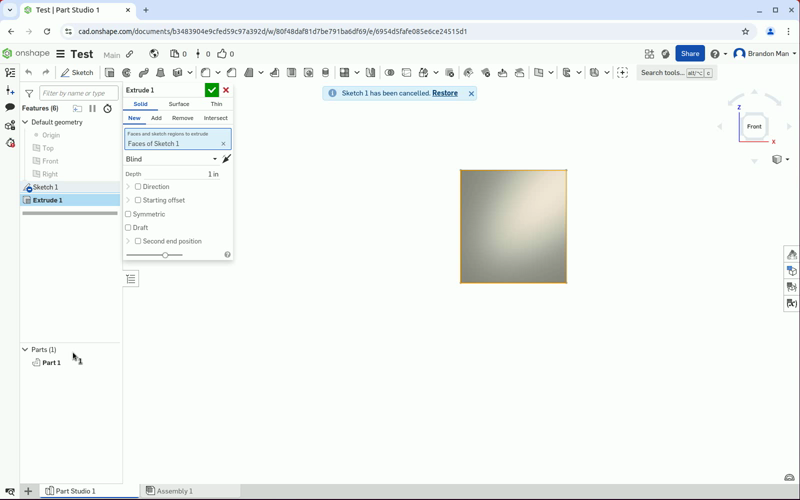
mouse_move(143, 106)
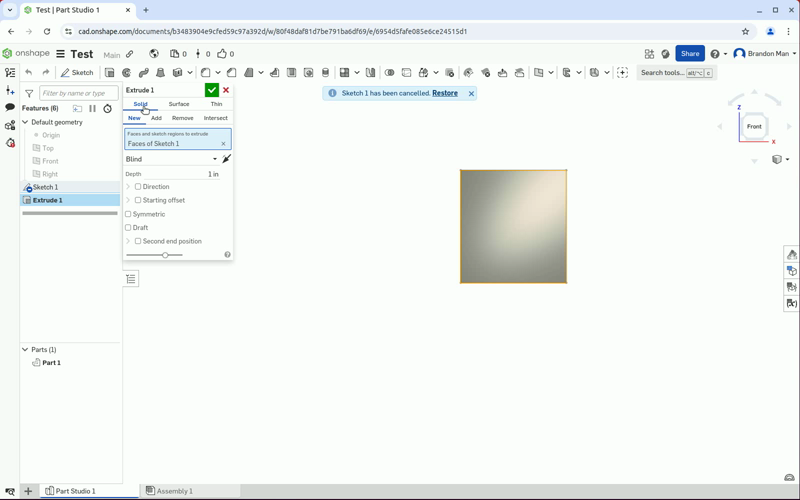
click(143, 106)
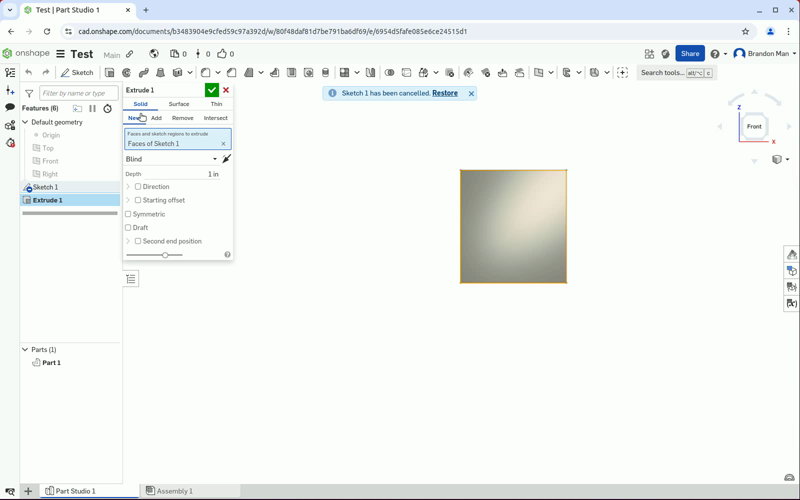
mouse_move(137, 120)
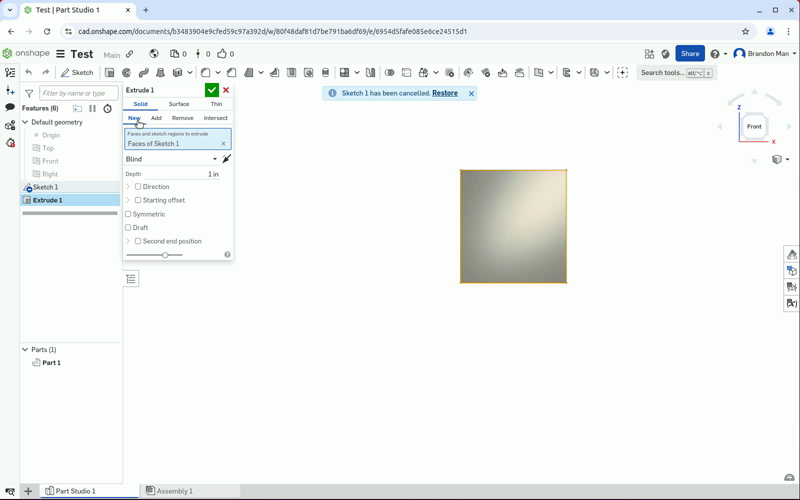
click(137, 120)
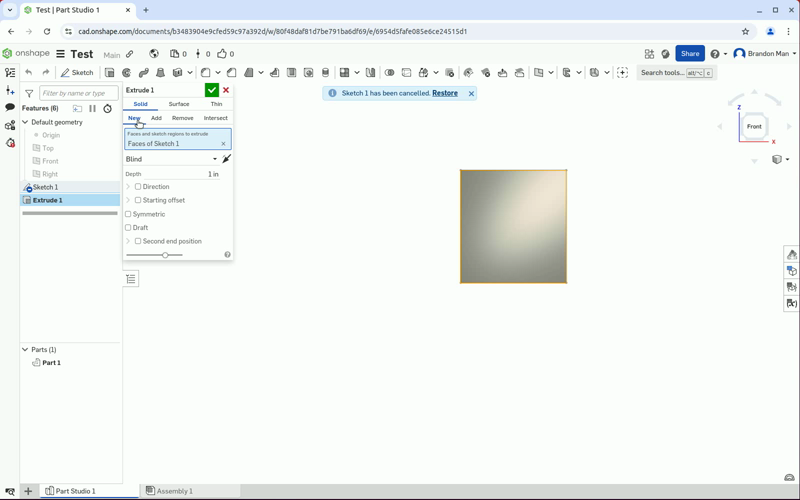
key(tab, 4)
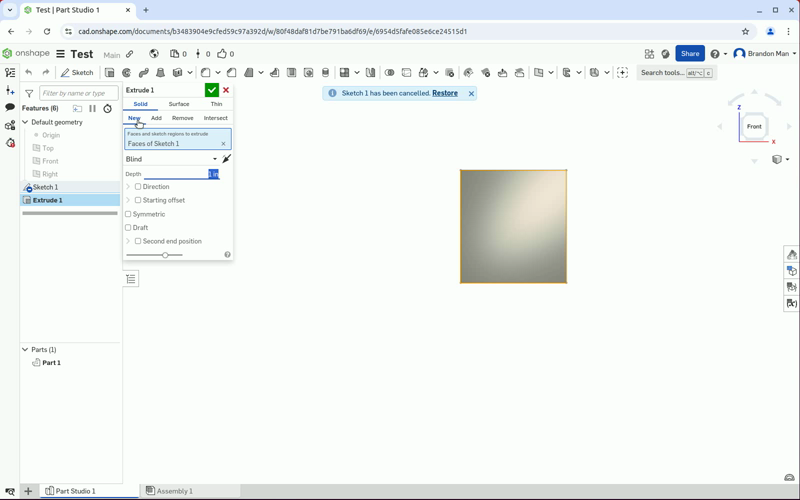
text(11.554)
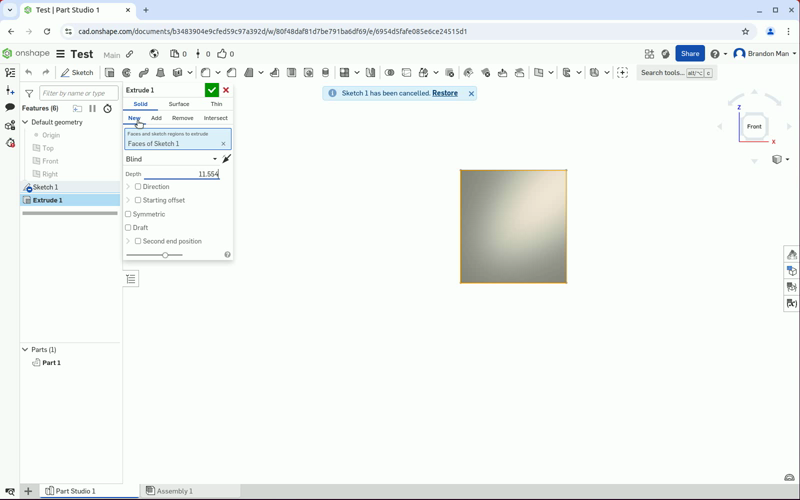
key(enter)
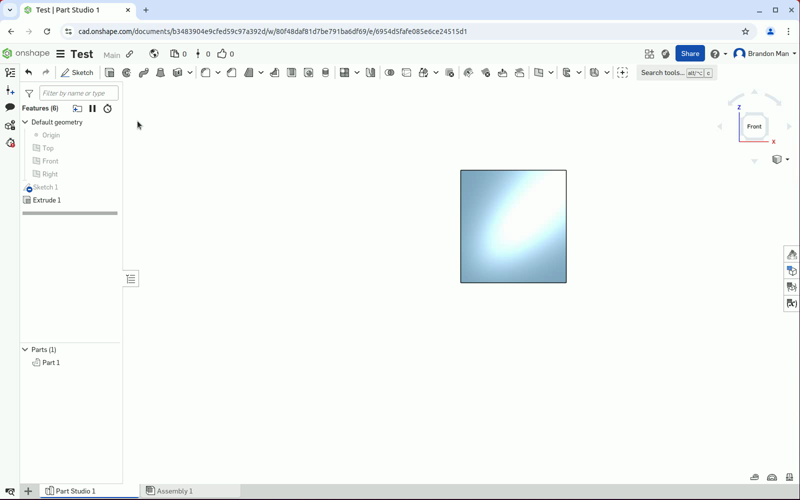
key(shift+h)
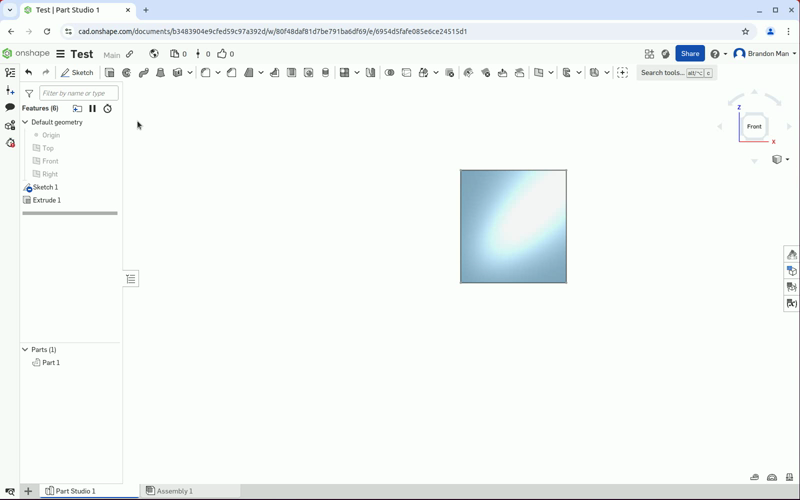
key(shift+h)
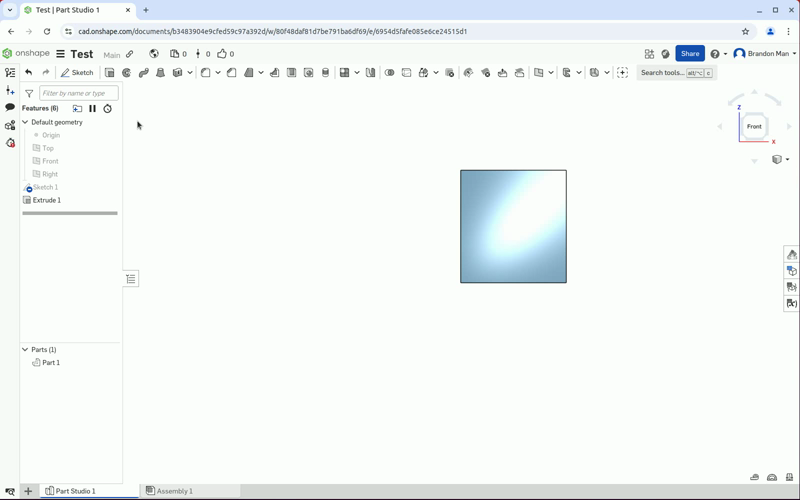
mouse_move(73, 189)
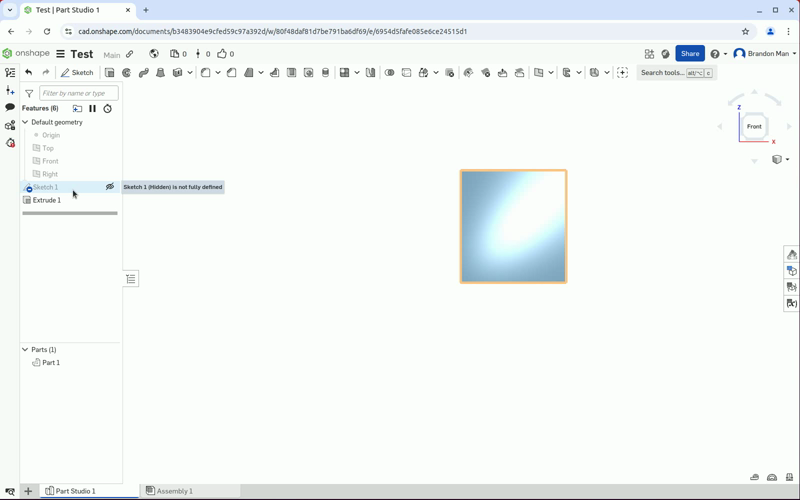
click(73, 189)
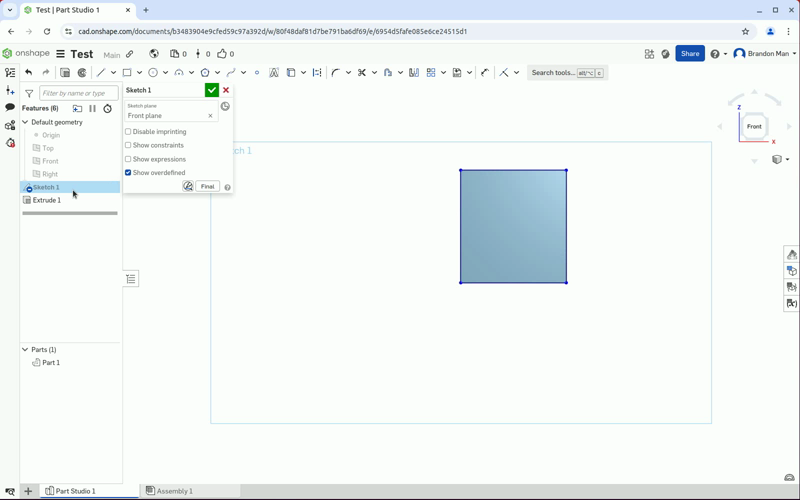
mouse_move(229, 92)
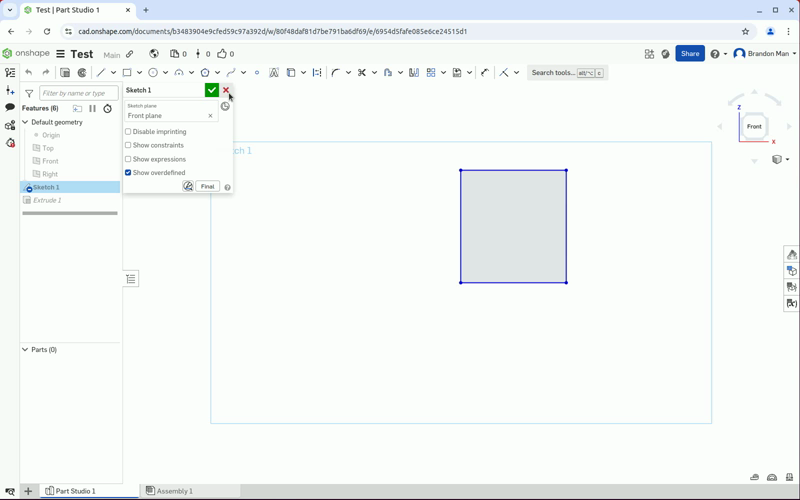
click(229, 92)
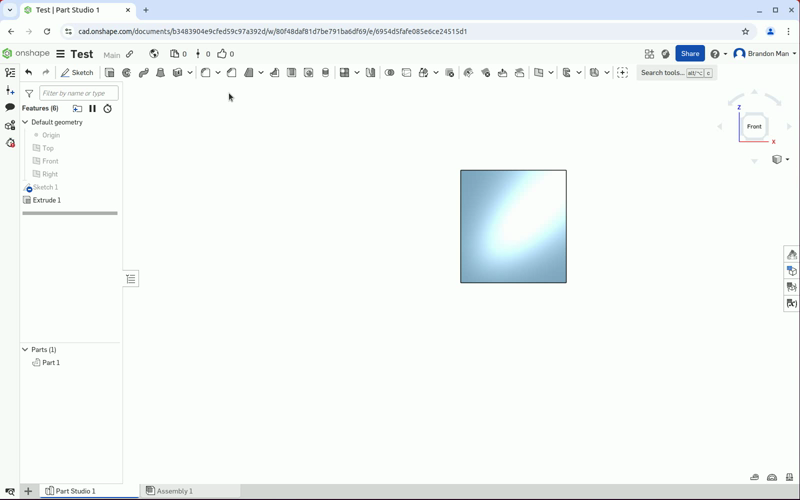
mouse_move(541, 75)
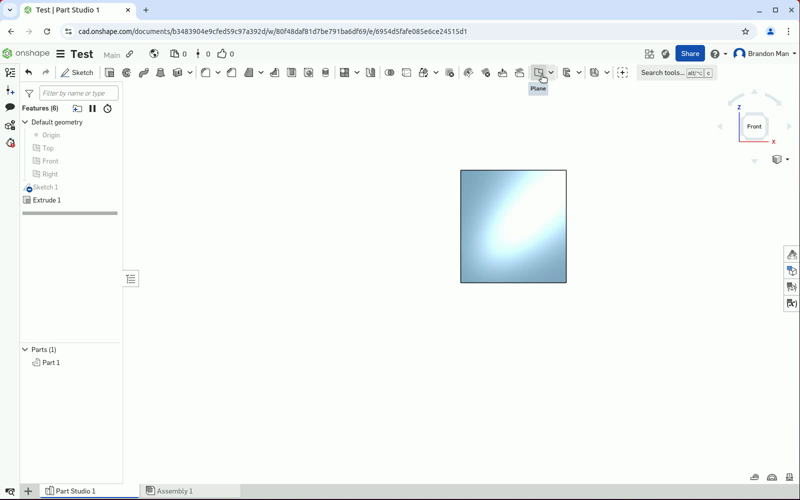
click(541, 75)
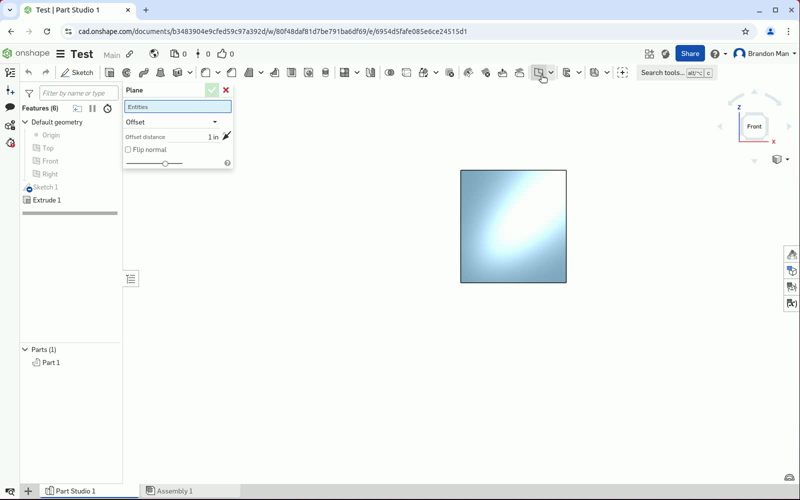
mouse_move(73, 163)
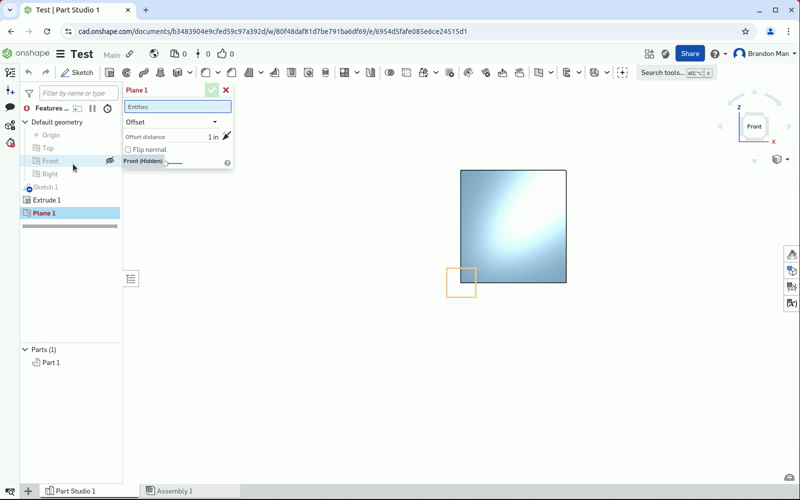
click(73, 163)
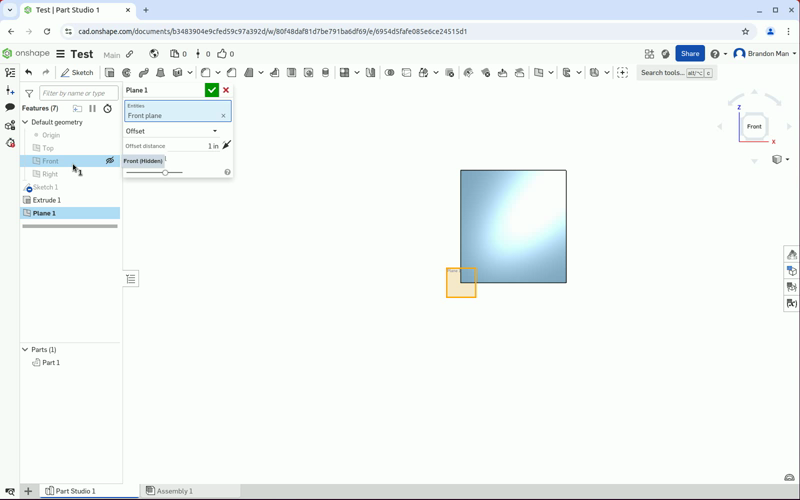
key(tab, 2)
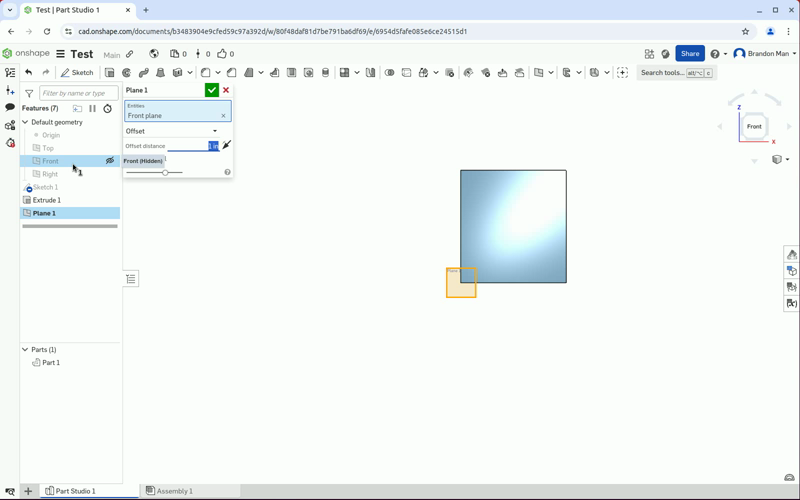
text(11.554)
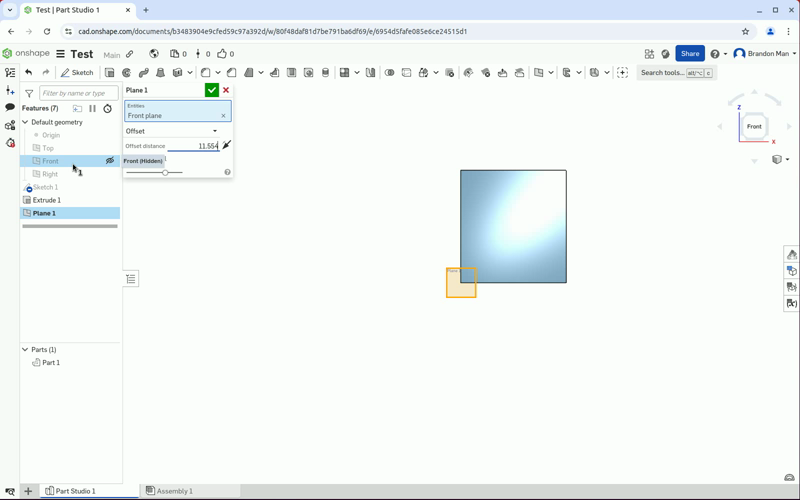
key(enter, 2)
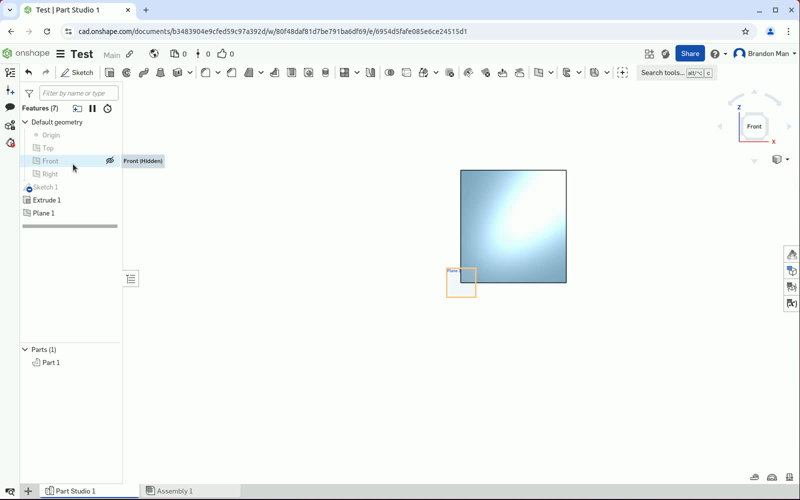
key(shift+s)
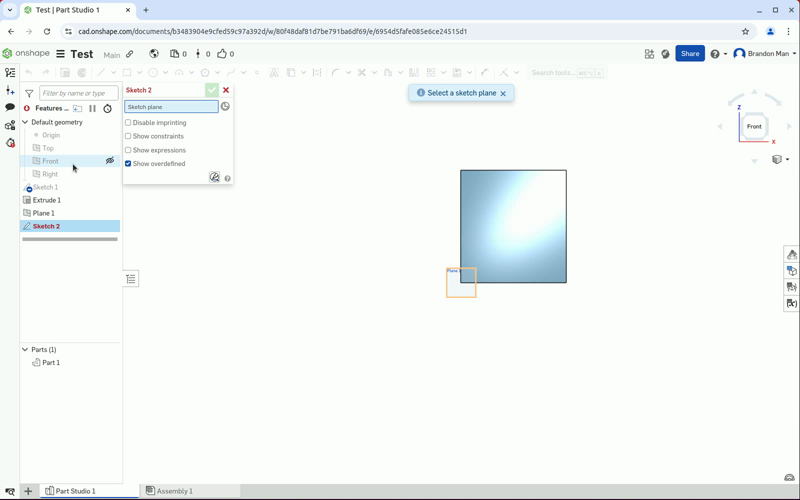
mouse_move(73, 215)
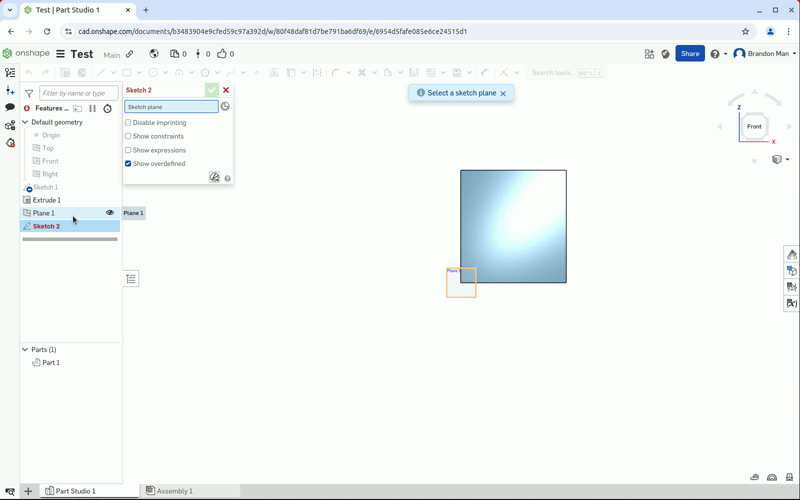
click(73, 215)
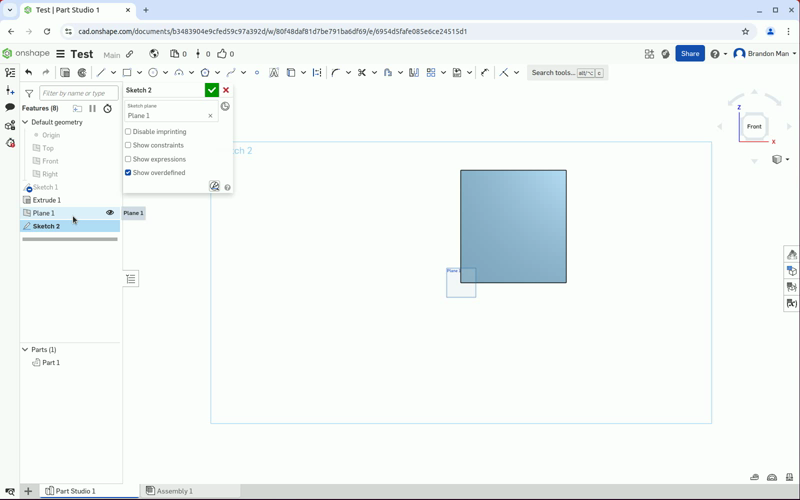
mouse_move(73, 352)
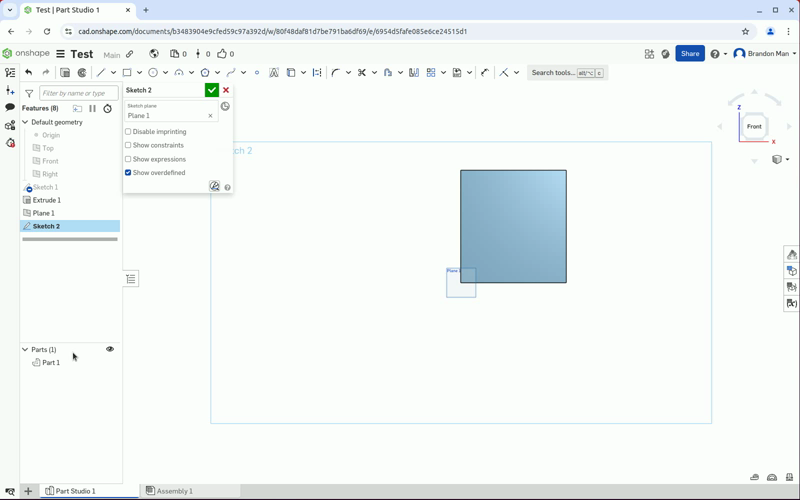
key(y)
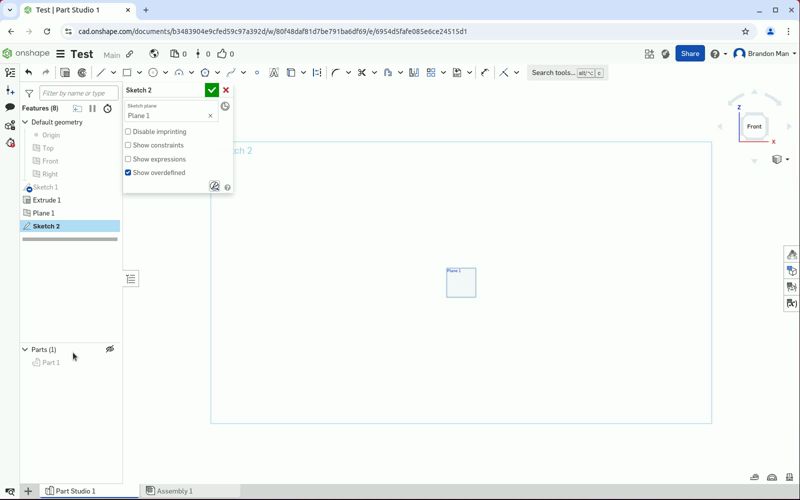
key(l)
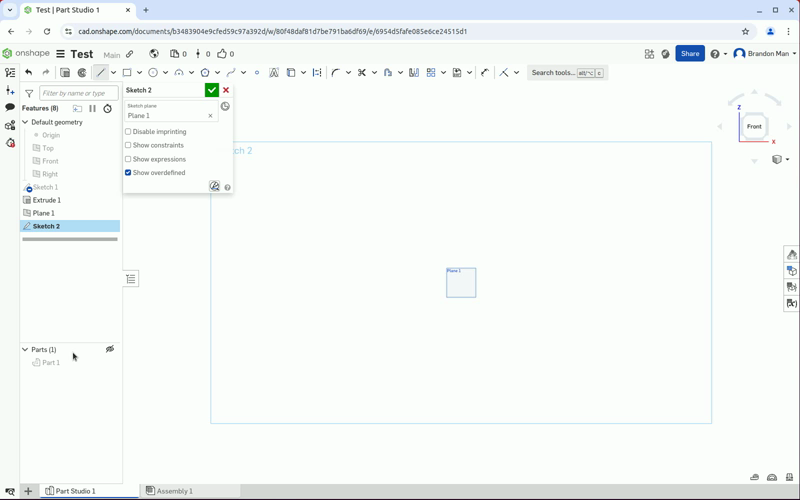
key_down(shift)
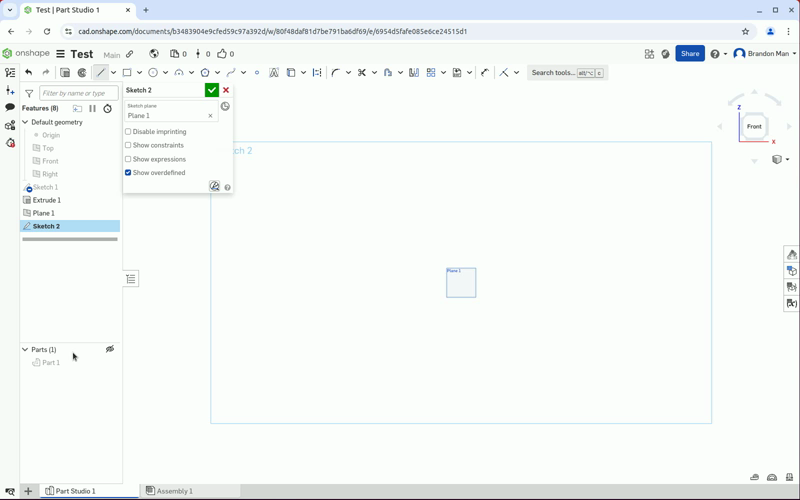
mouse_move(494, 264)
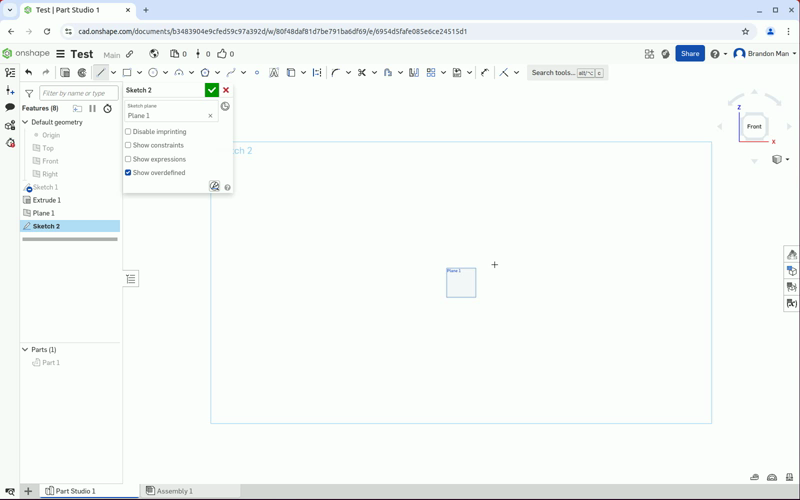
click(494, 264)
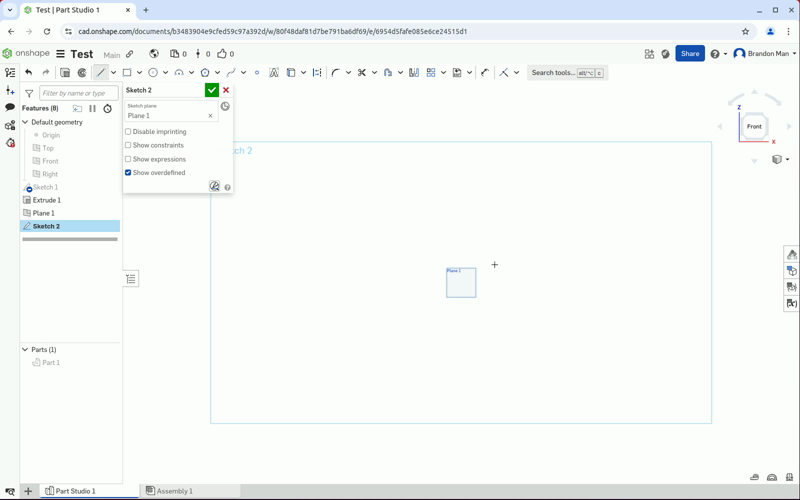
key_up(shift)
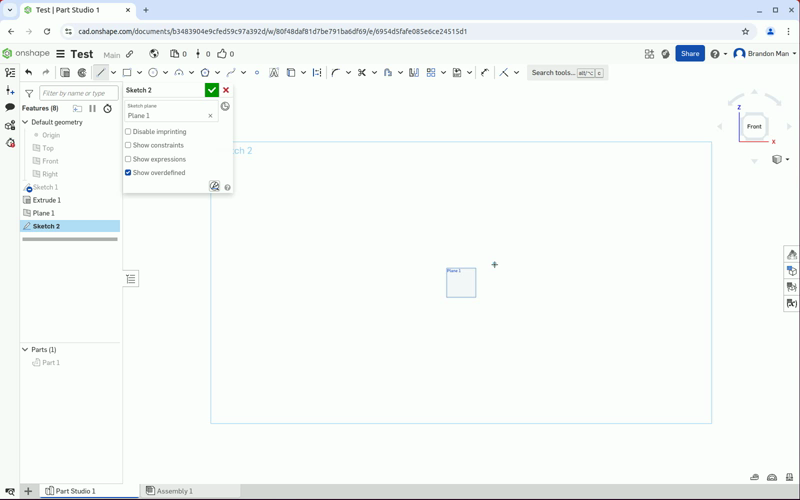
key_down(shift)
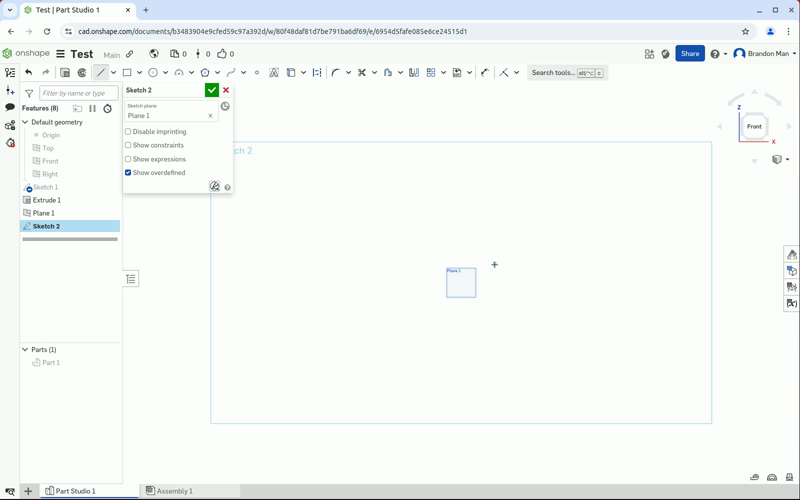
mouse_move(524, 264)
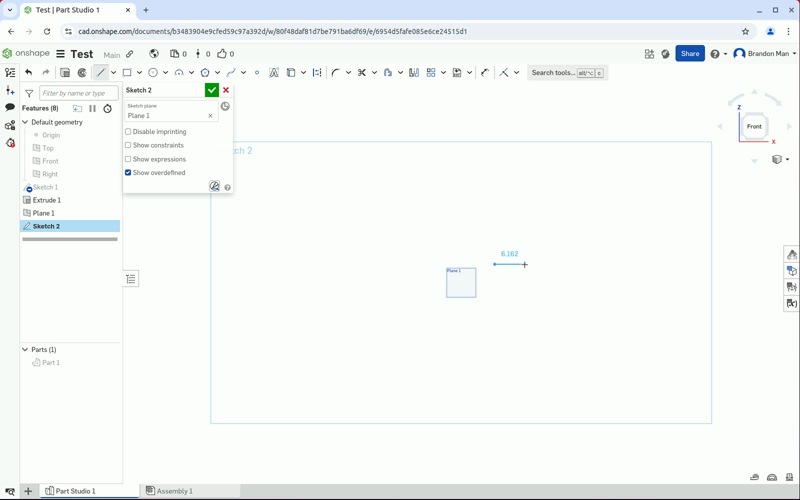
mouse_move(532, 264)
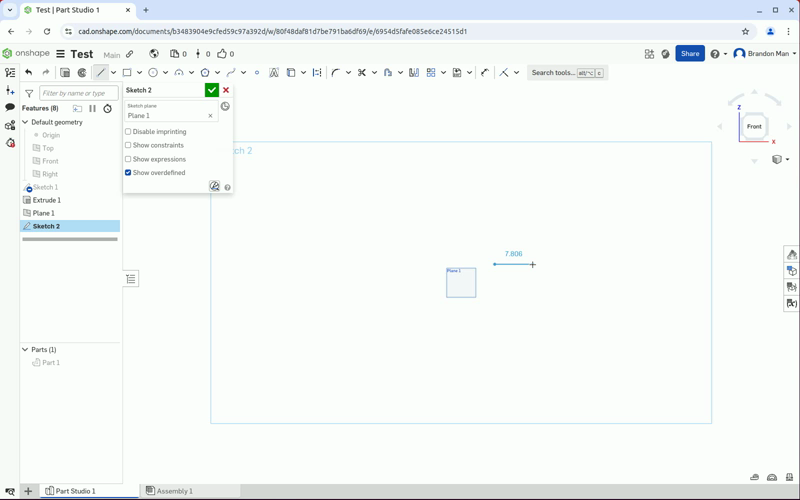
click(532, 264)
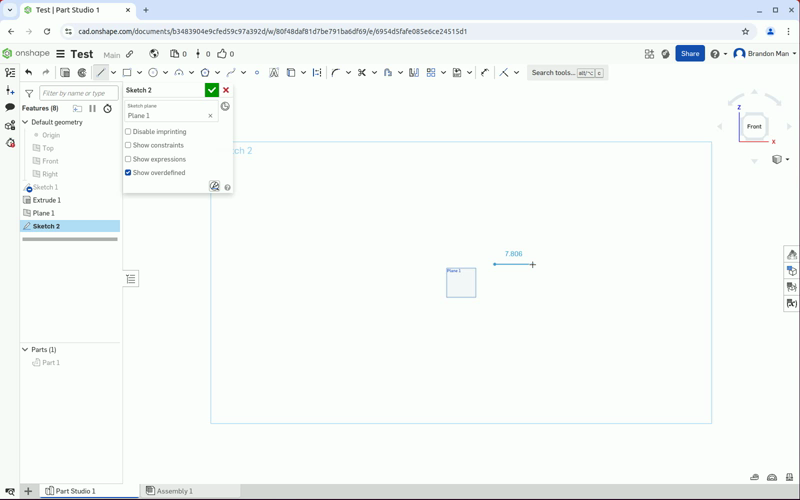
key_up(shift)
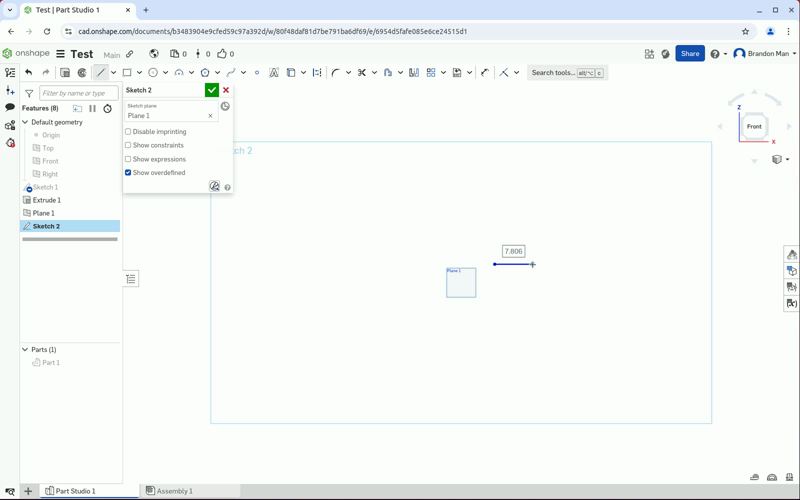
key_down(shift)
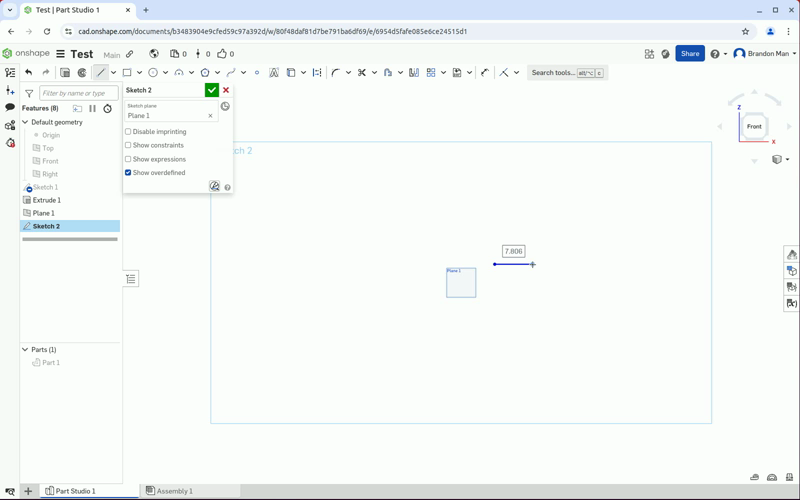
mouse_move(532, 170)
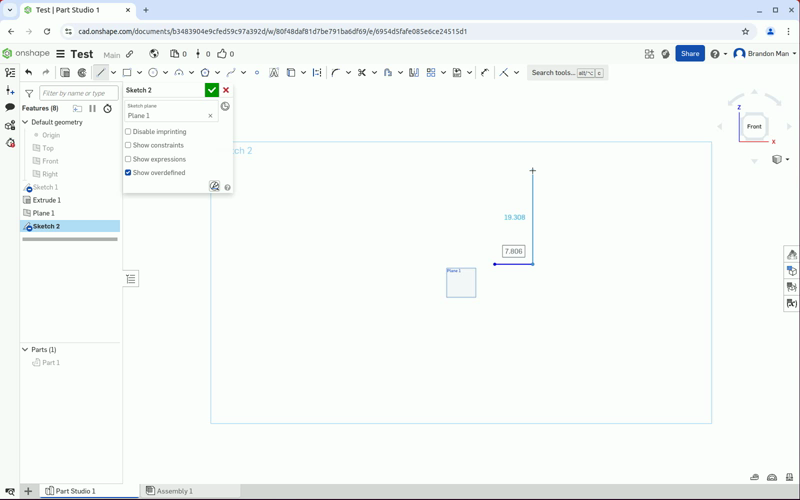
click(532, 170)
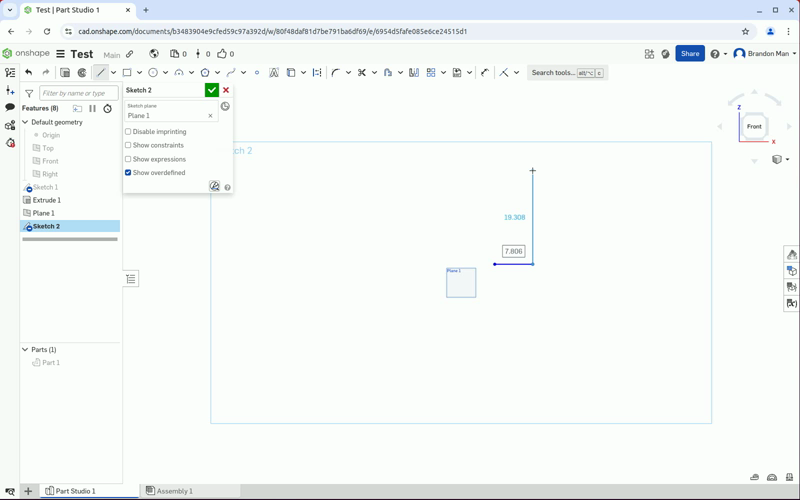
key_up(shift)
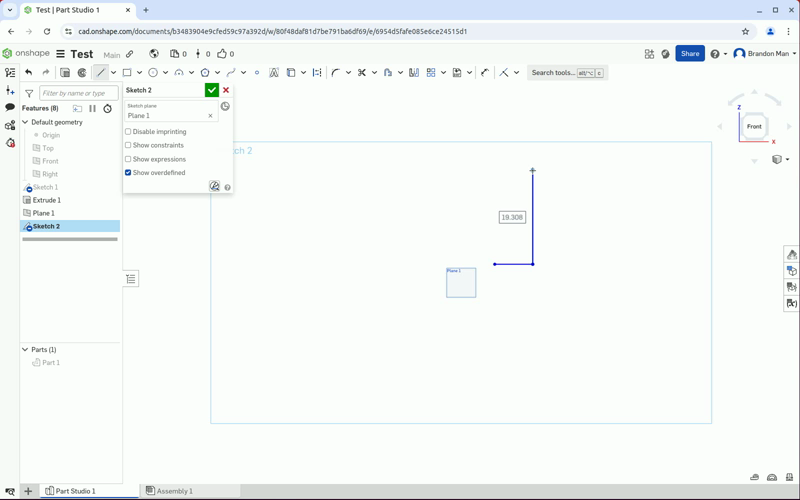
key_down(shift)
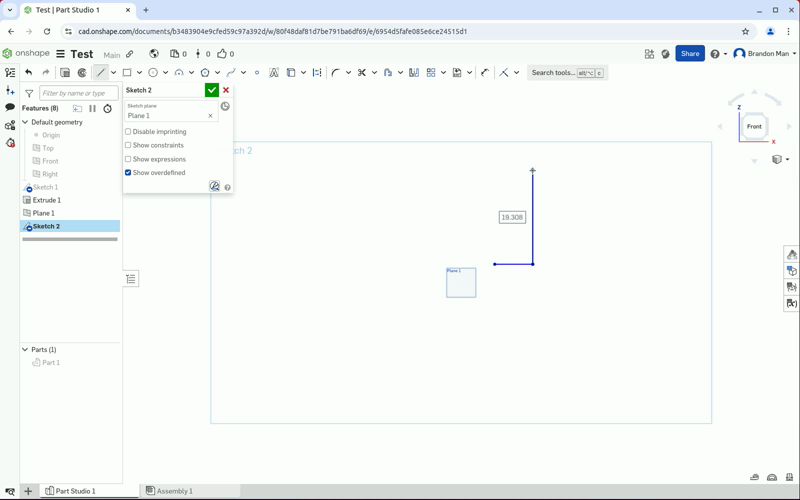
mouse_move(562, 170)
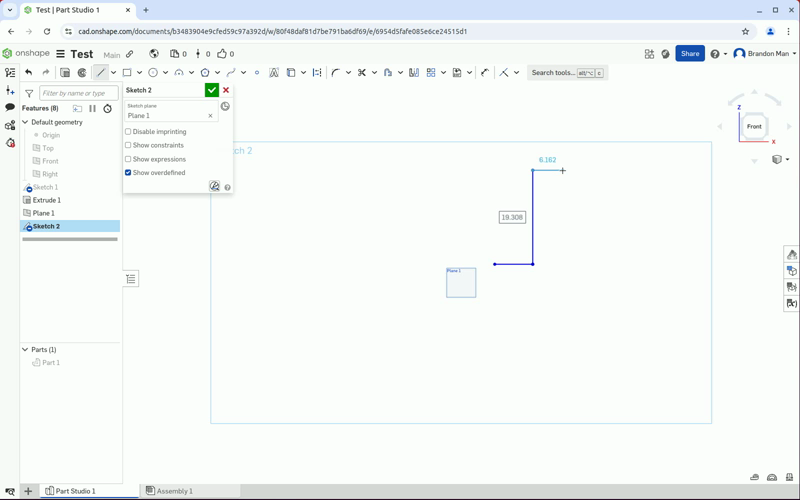
mouse_move(494, 170)
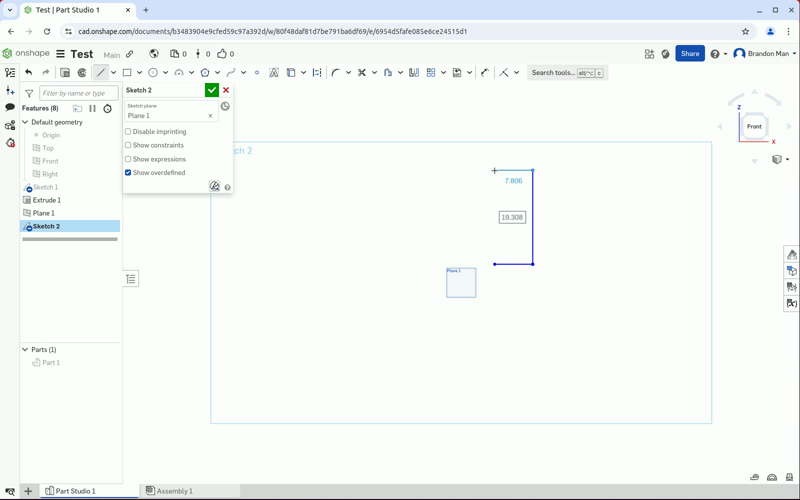
click(494, 170)
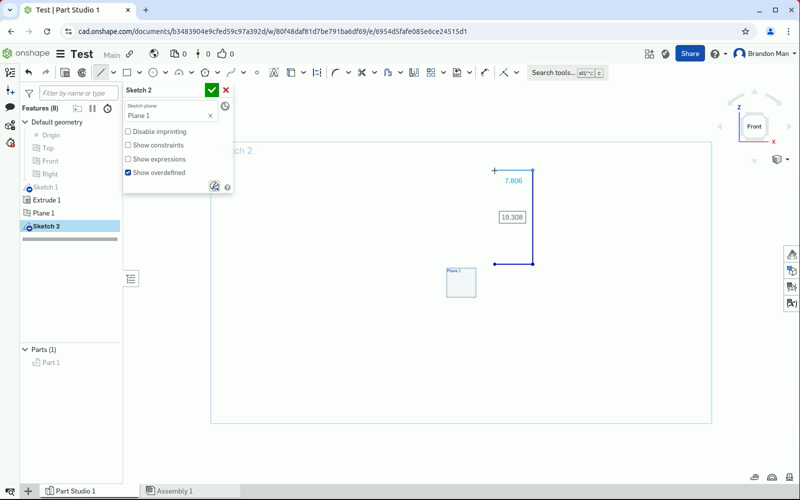
key_up(shift)
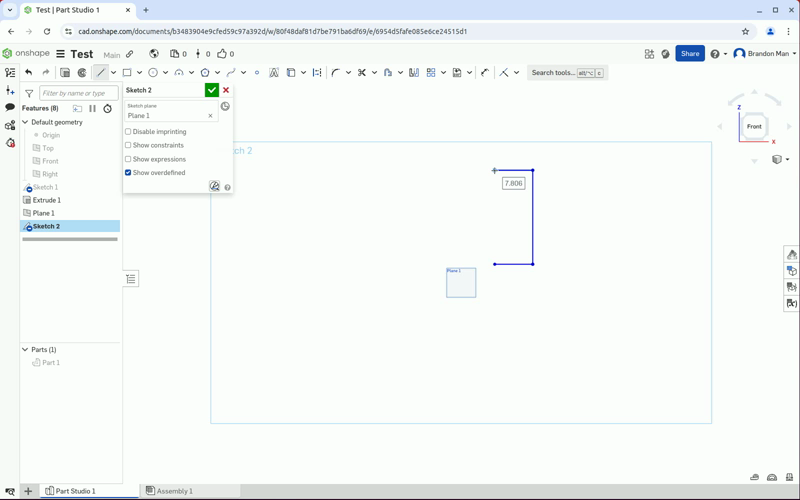
key_down(shift)
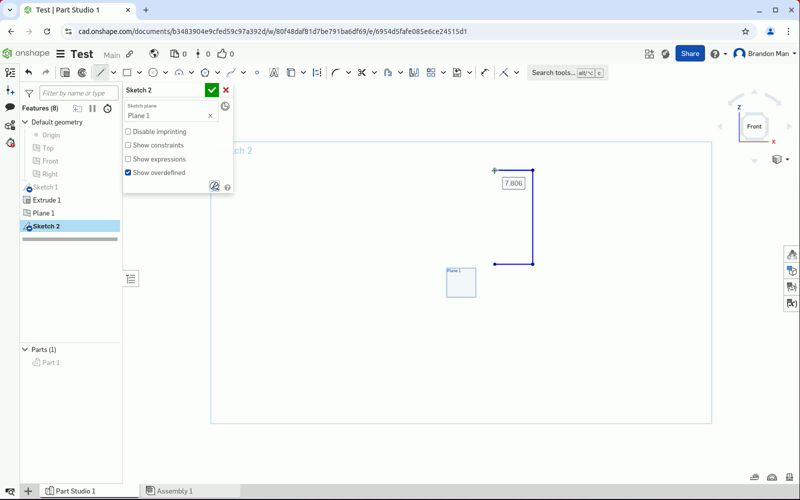
mouse_move(494, 264)
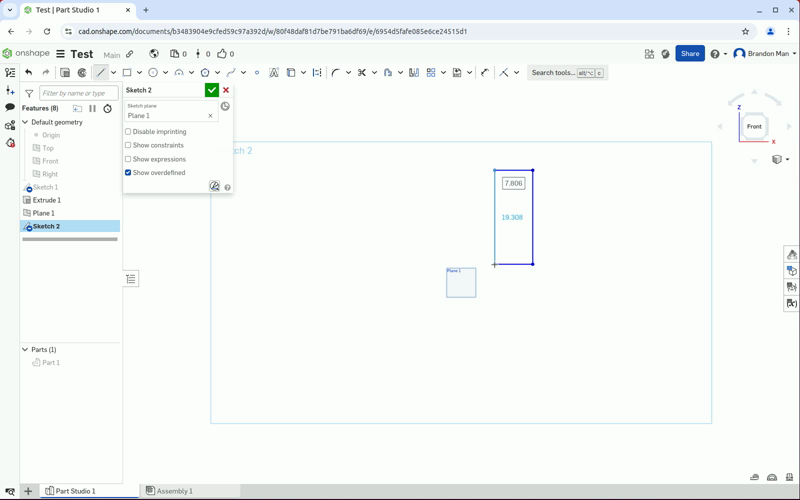
key_up(shift)
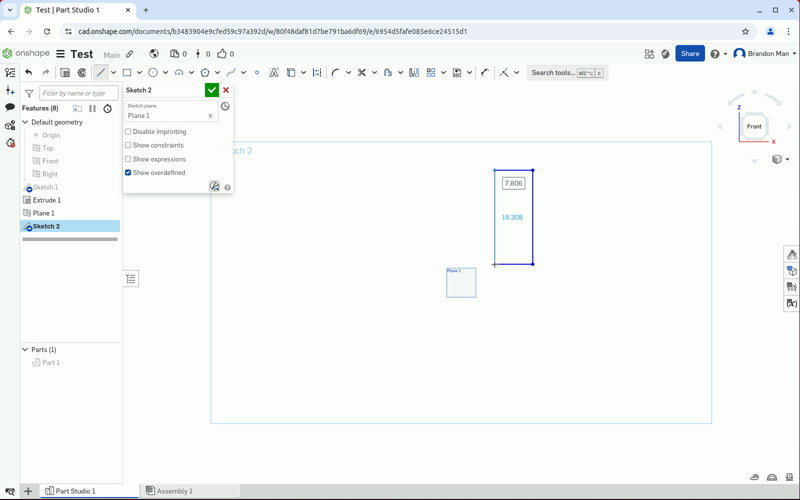
click(494, 264)
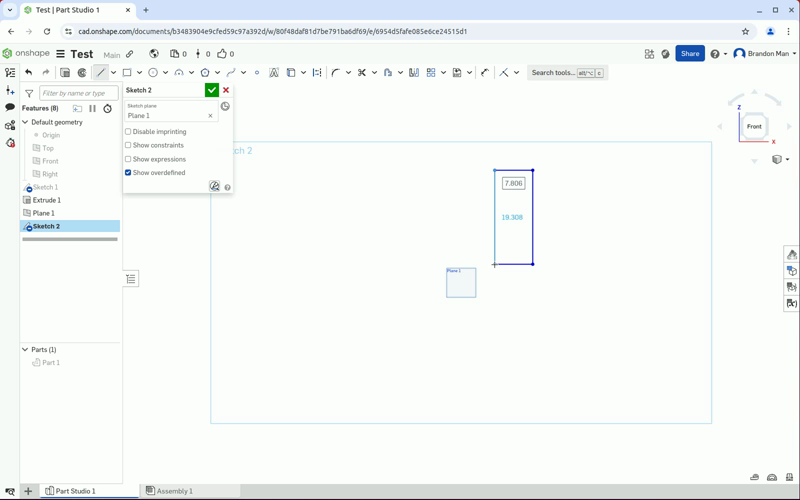
key(esc)
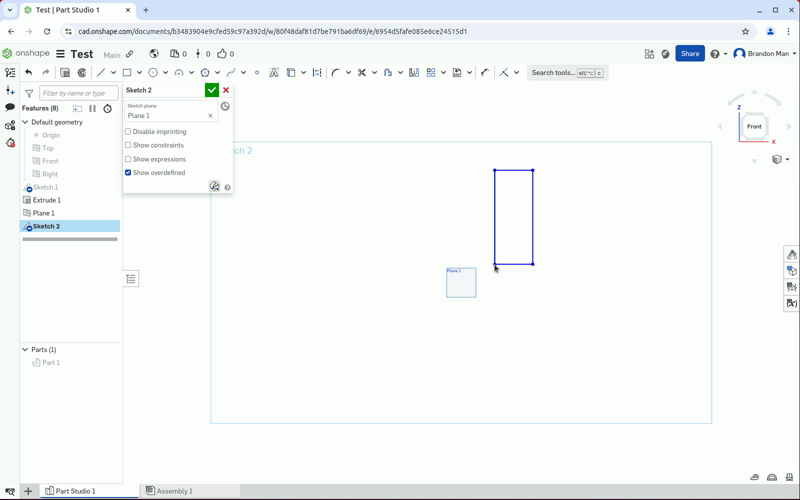
mouse_move(505, 233)
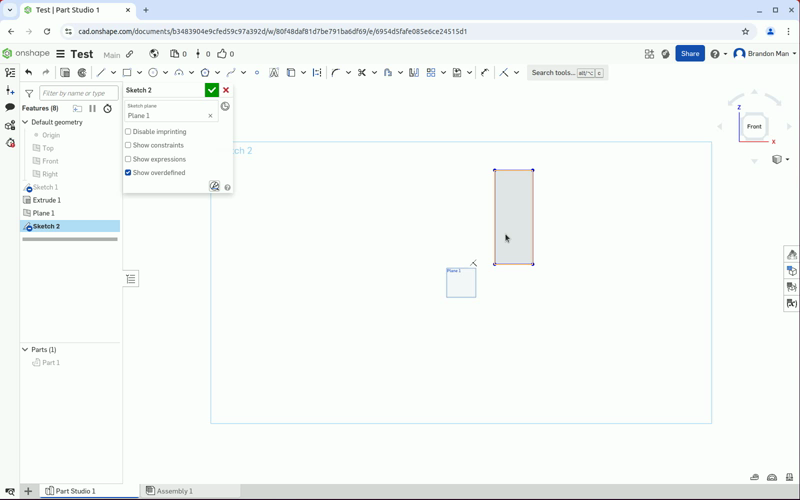
click(505, 233)
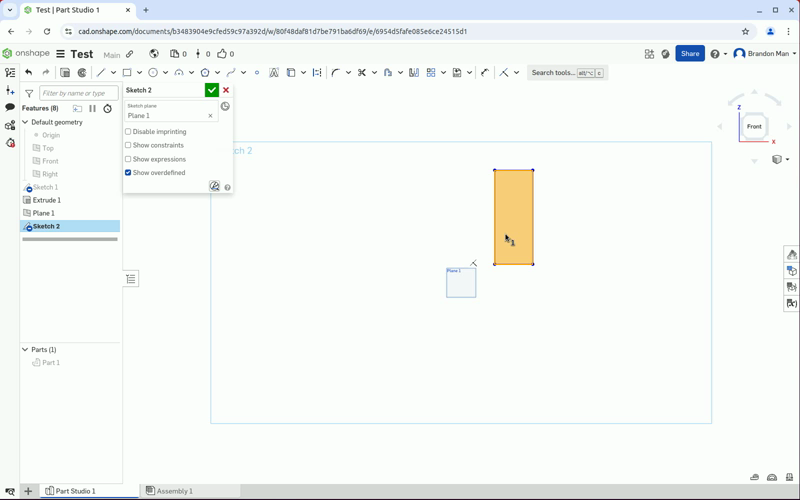
mouse_move(73, 352)
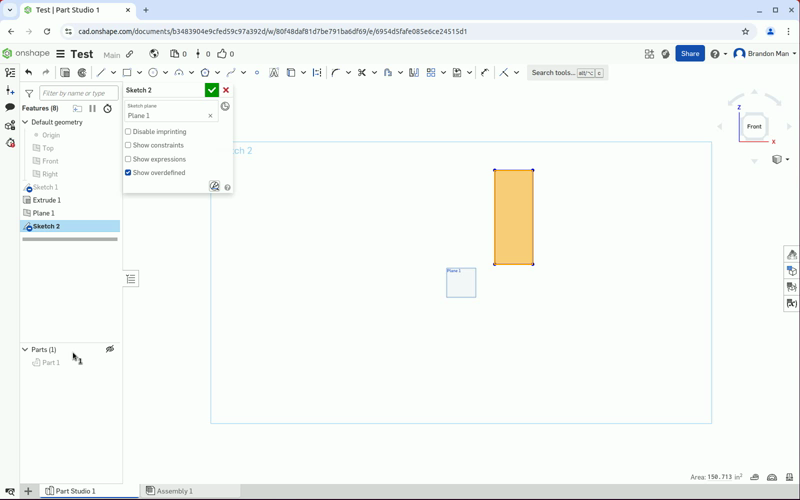
key(shift+y)
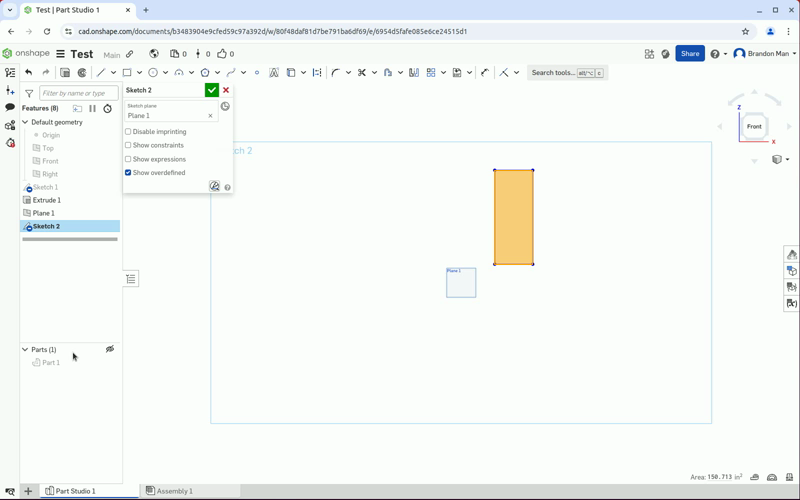
key(shift+e)
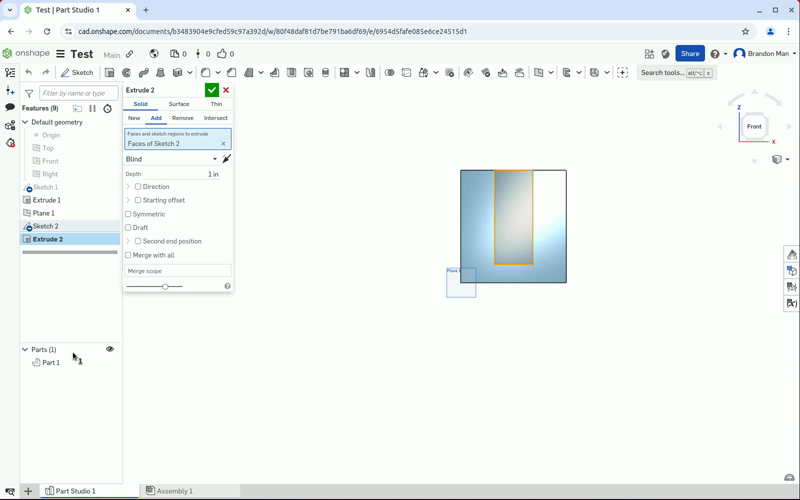
mouse_move(143, 106)
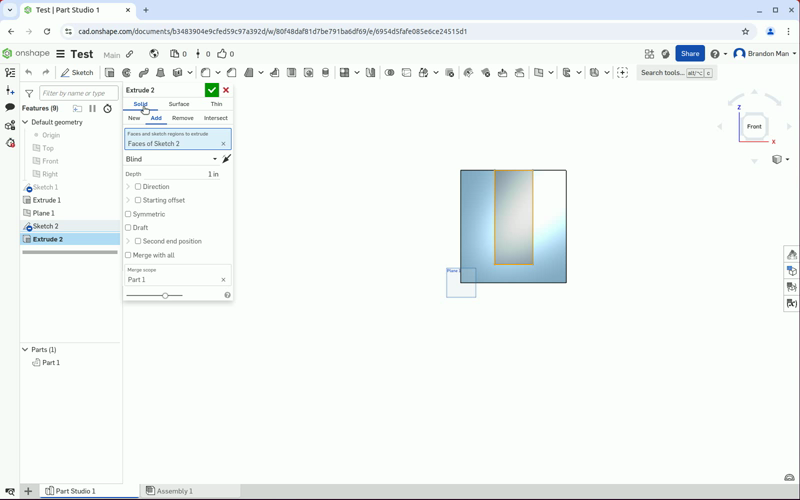
click(143, 106)
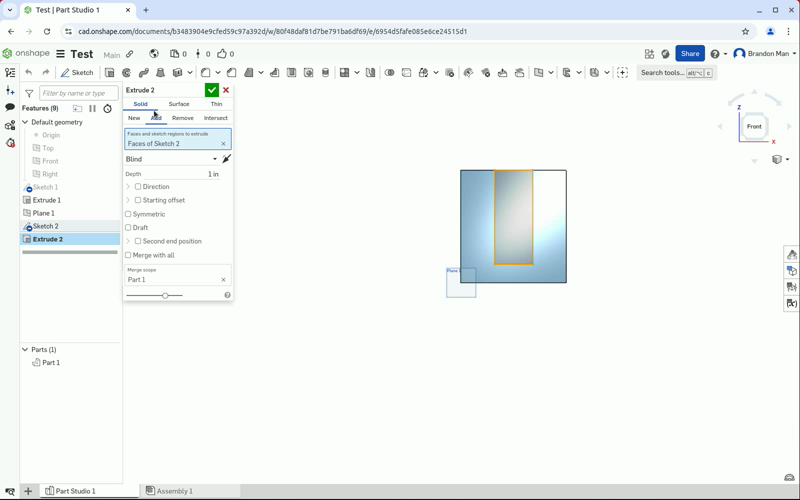
mouse_move(186, 120)
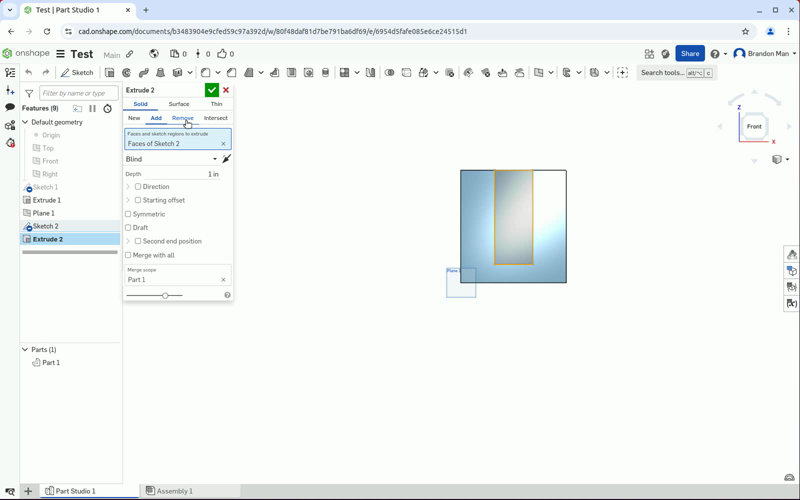
click(186, 120)
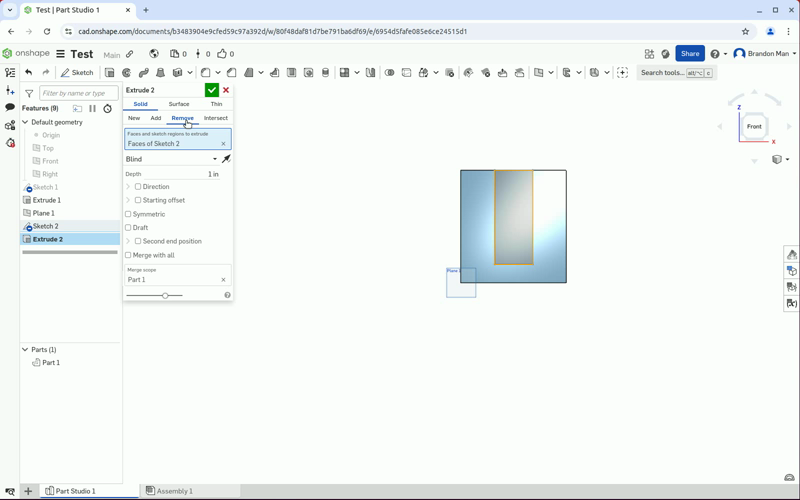
key(tab, 4)
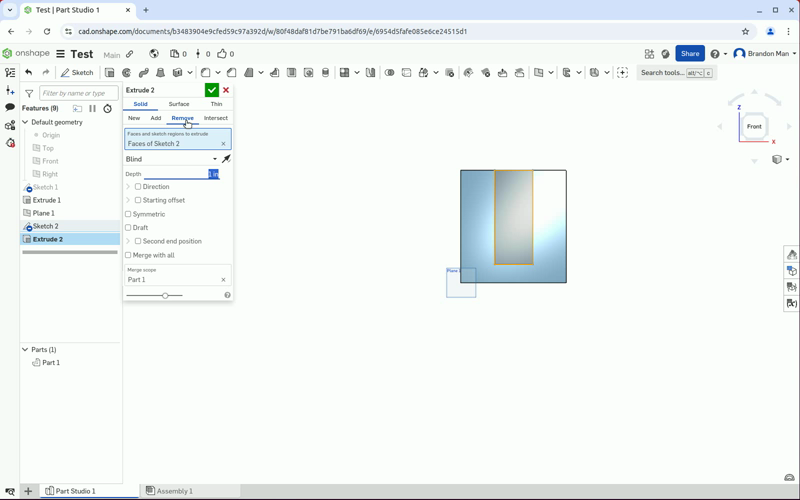
text(15.405)
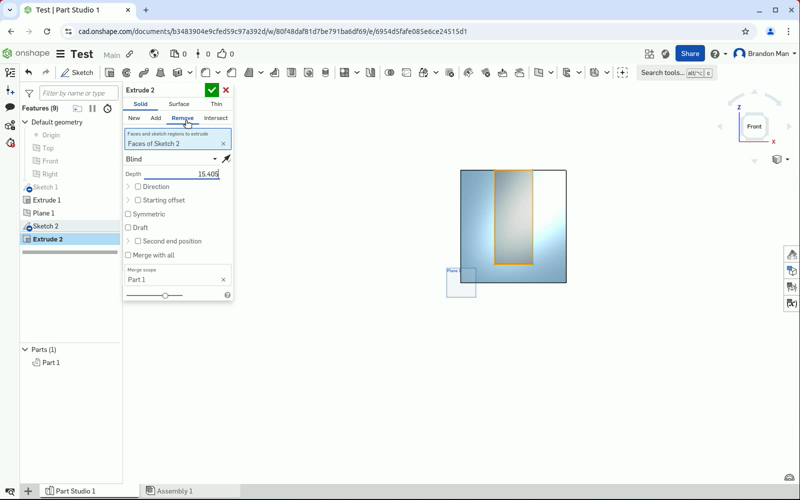
key(tab, 6)
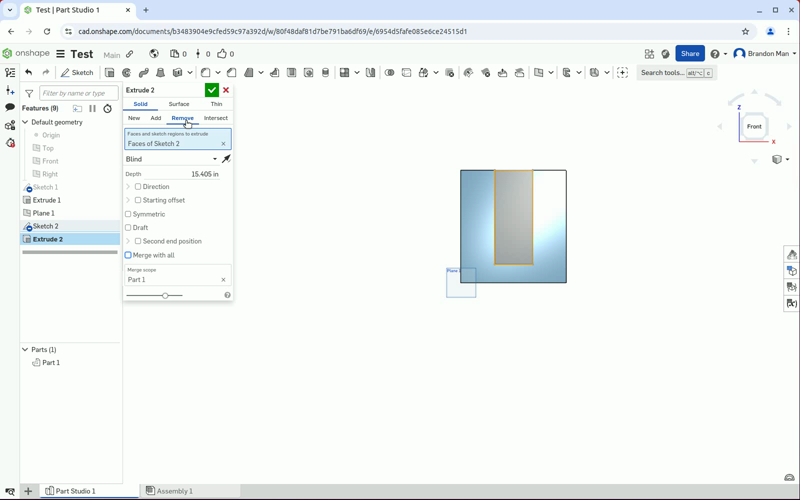
key(space)
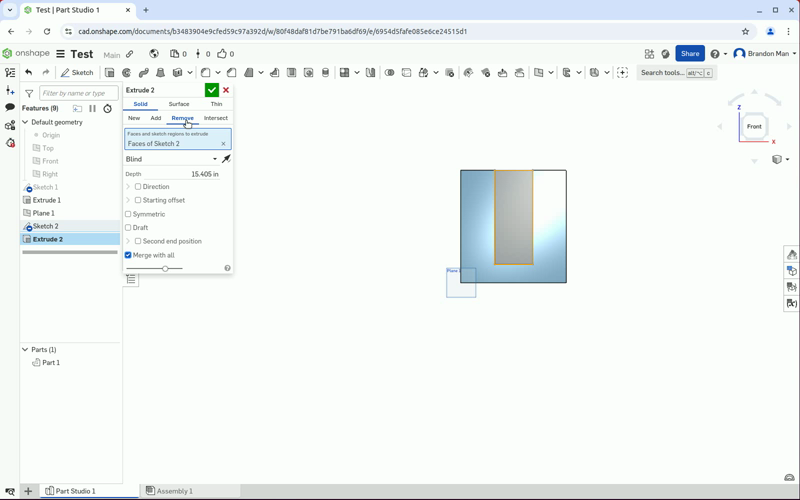
key(enter)
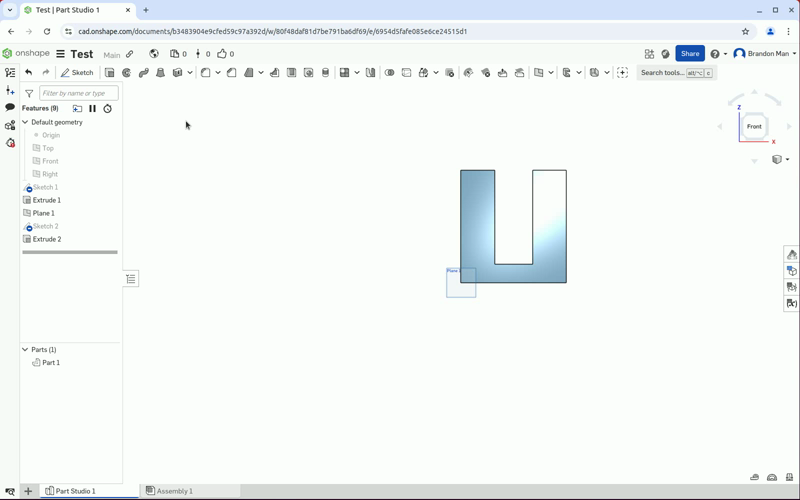
key(shift+h)
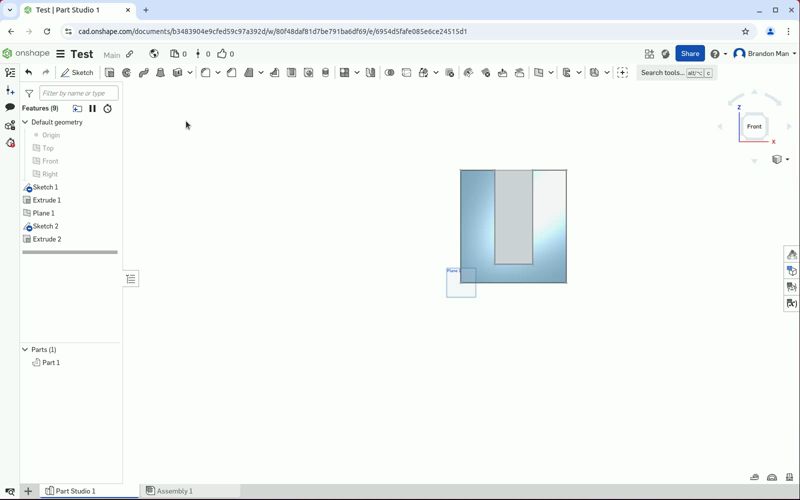
key(shift+h)
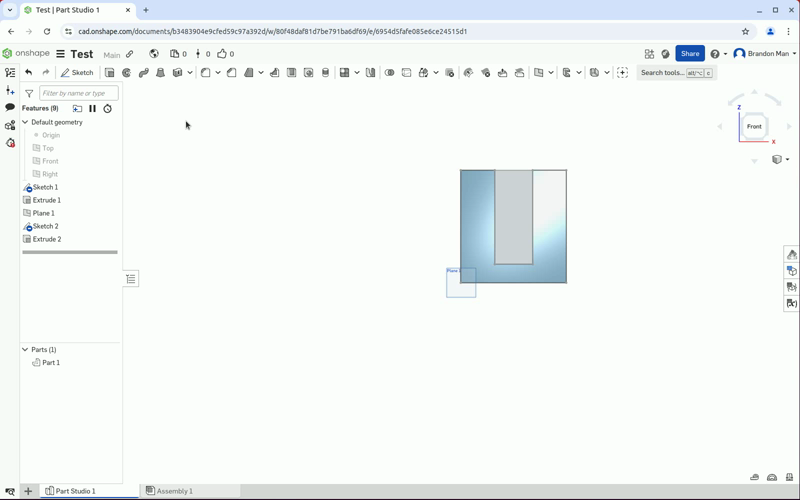
key(shift+7)
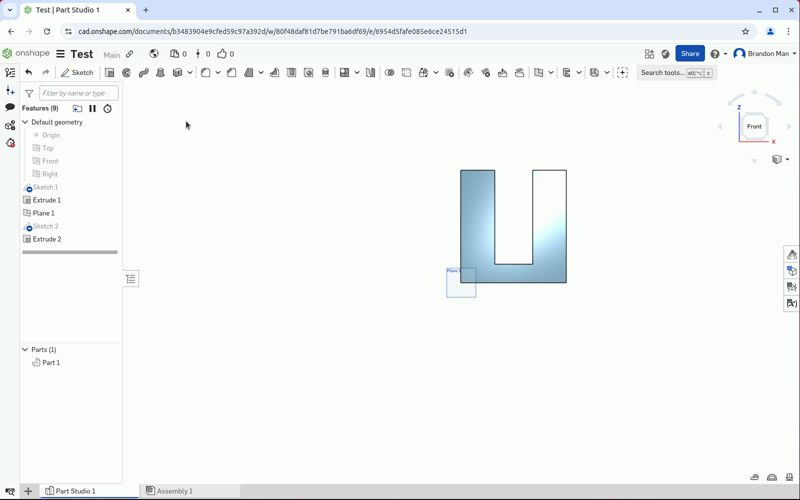
key(left, 2)
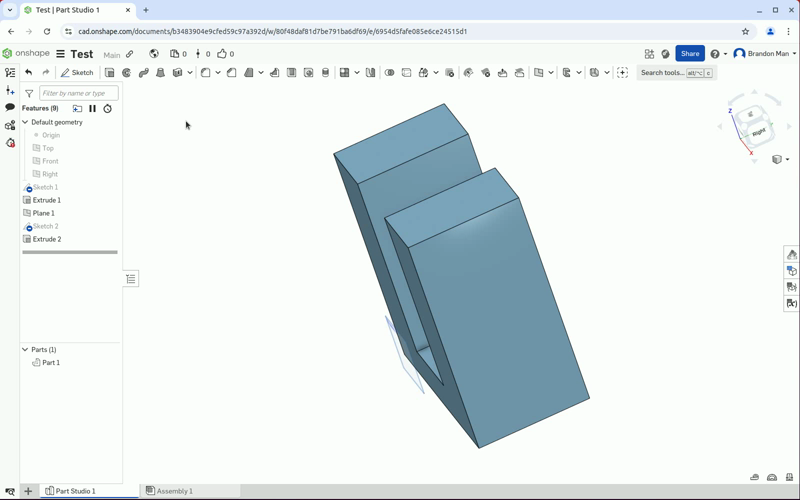
key(down, 2)
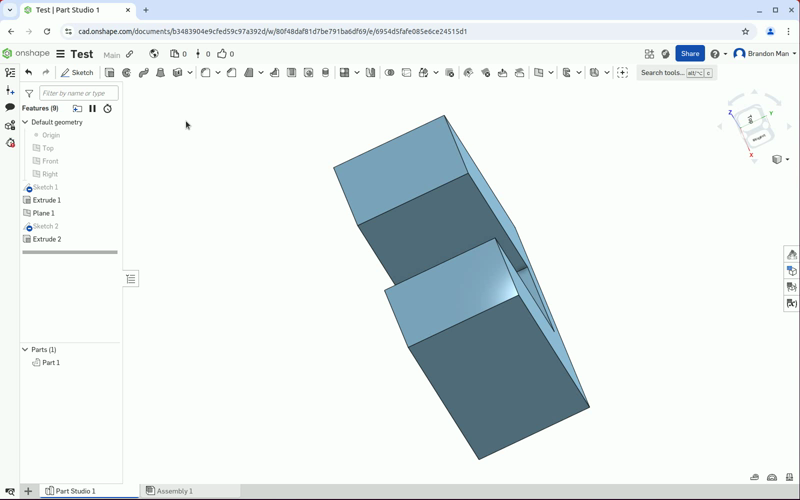
key(up, 2)
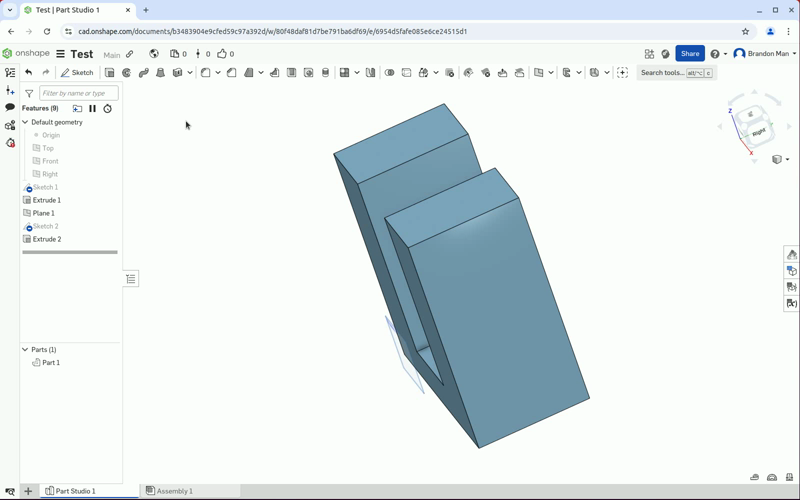
key(right, 2)
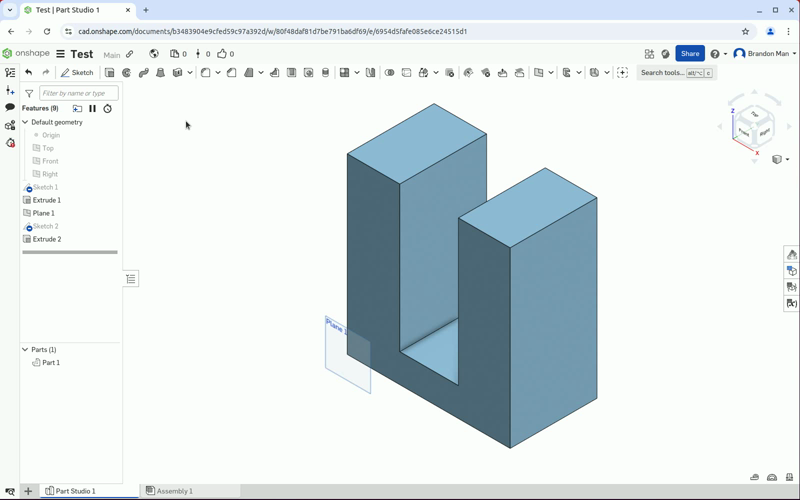
mouse_move(73, 189)
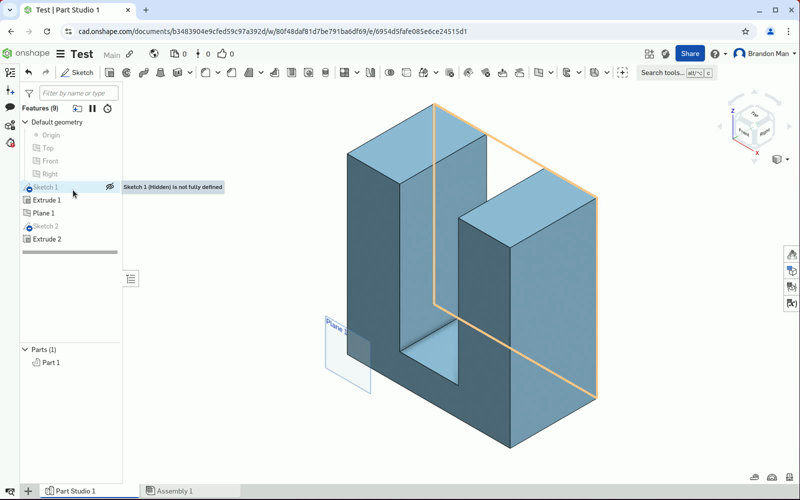
click(73, 189)